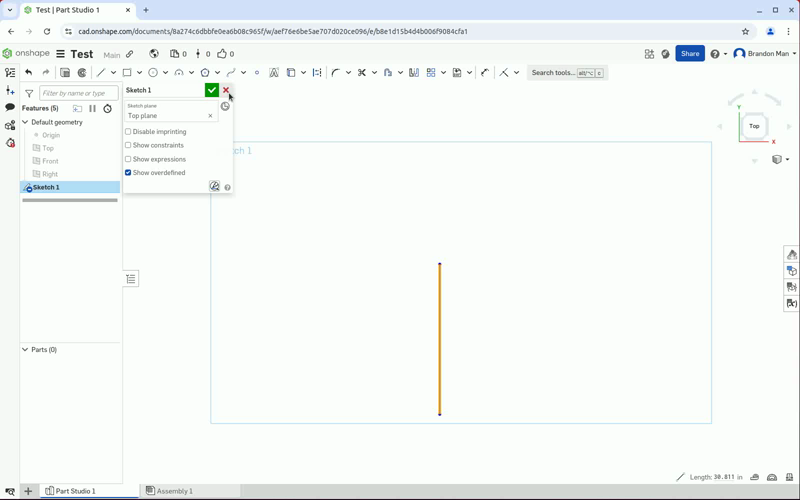
key(shift+h)
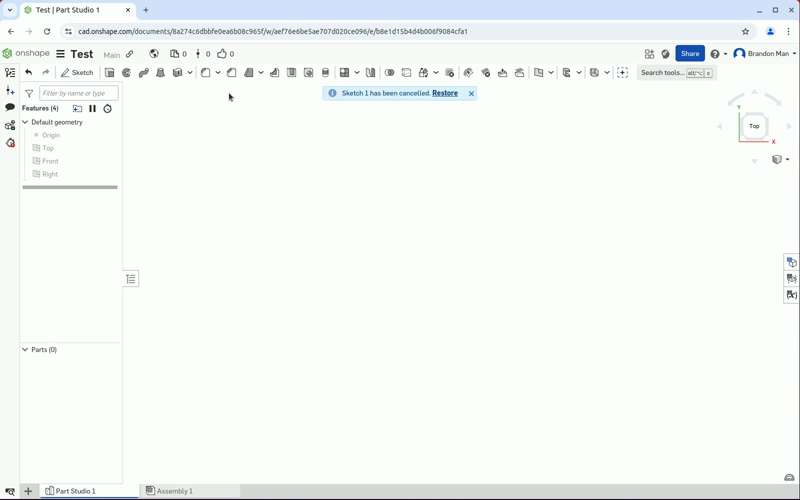
mouse_move(73, 352)
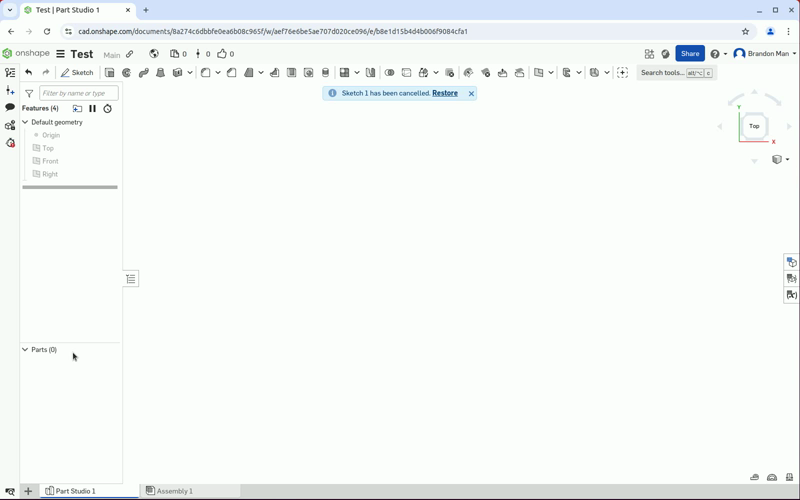
key(y)
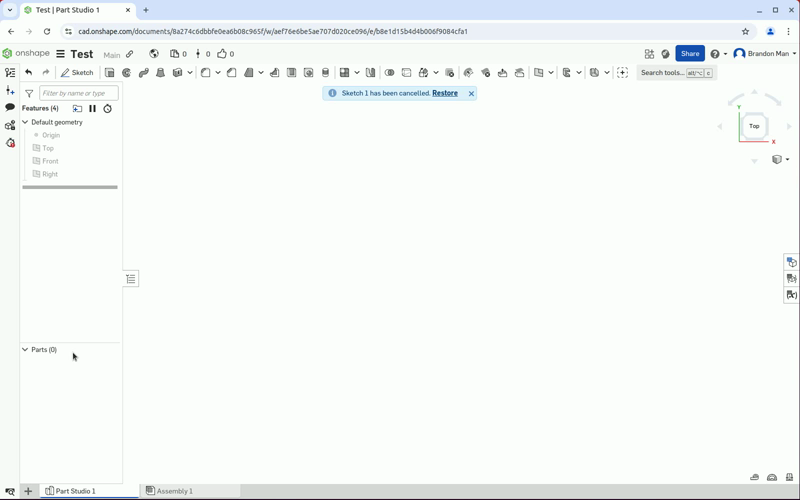
key(shift+p)
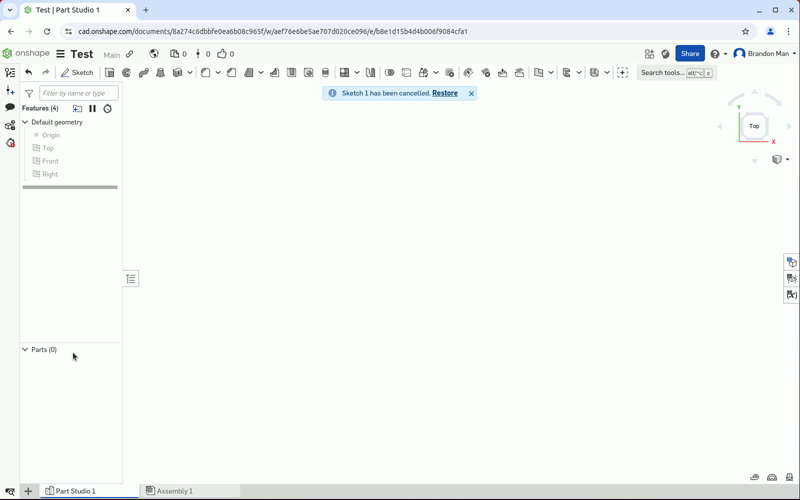
key(space)
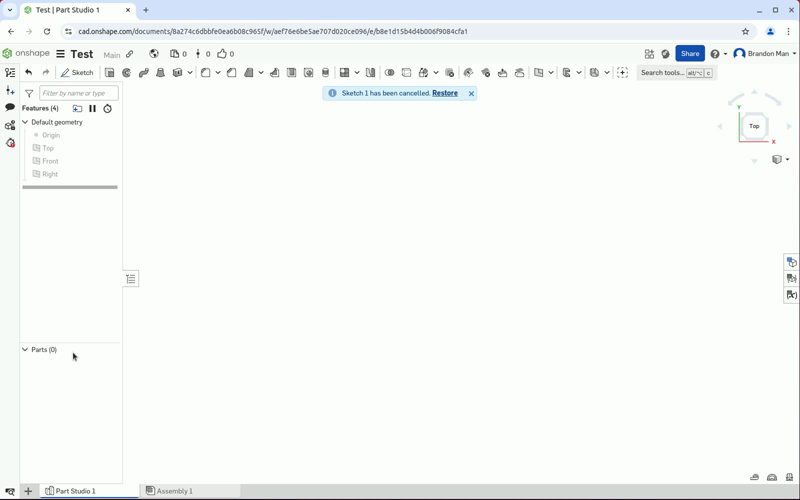
key_down(shift)
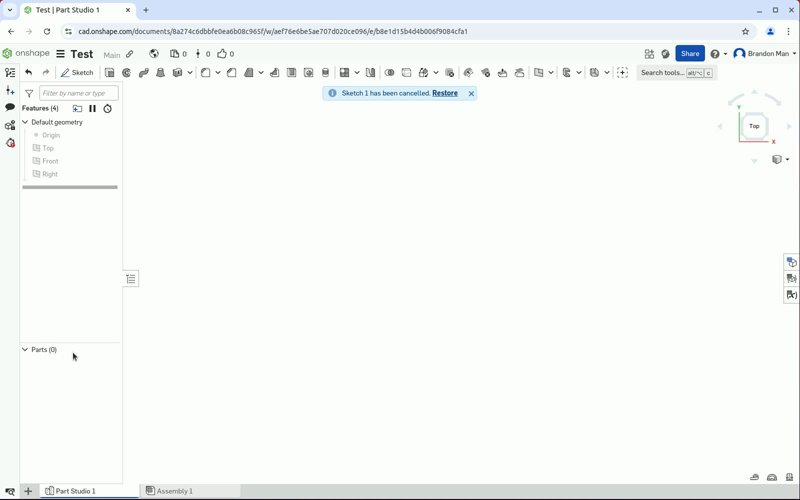
key(up)
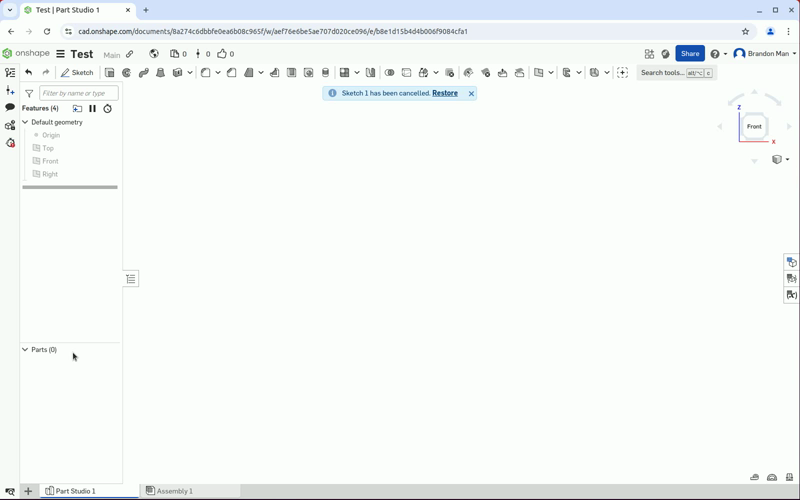
key_up(shift)
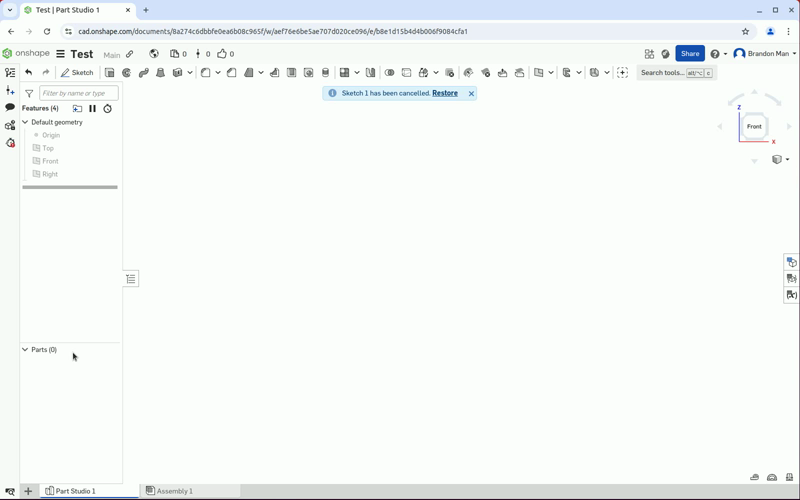
mouse_move(73, 352)
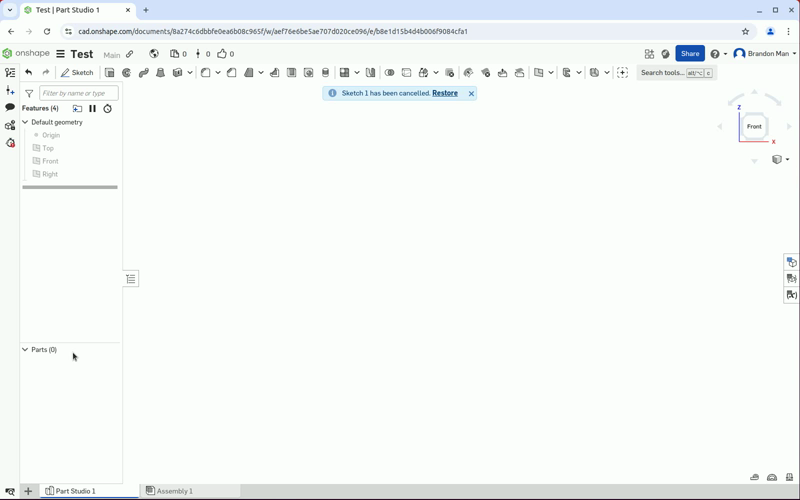
key(shift+y)
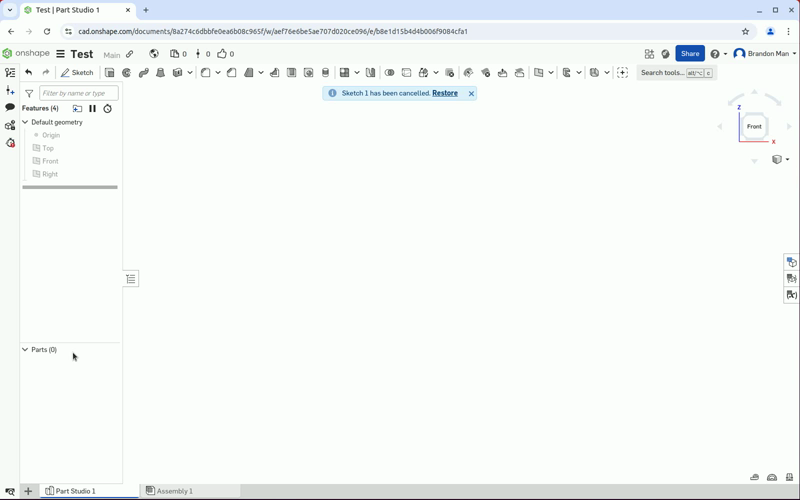
key(shift+s)
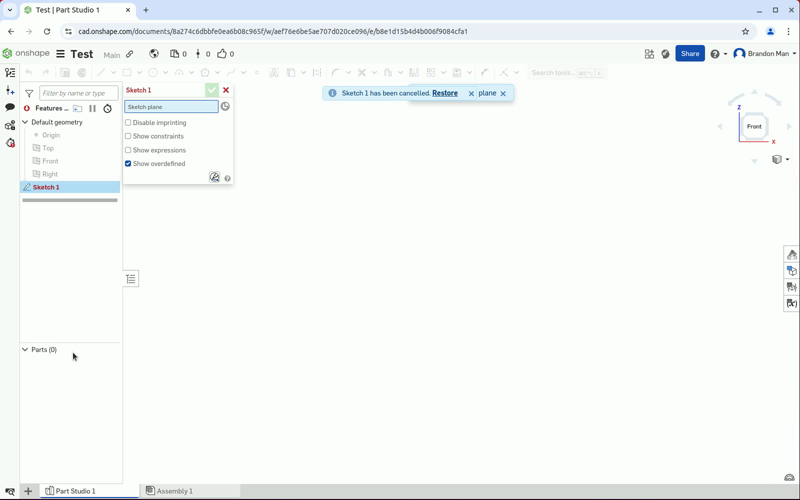
mouse_move(73, 163)
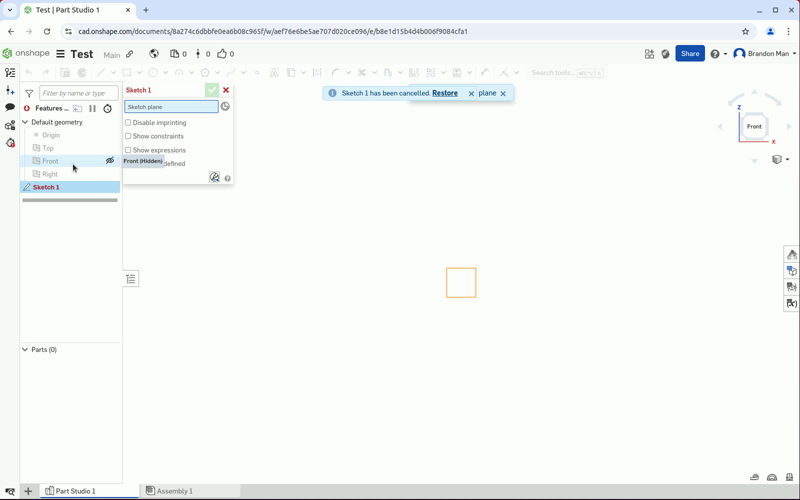
click(73, 163)
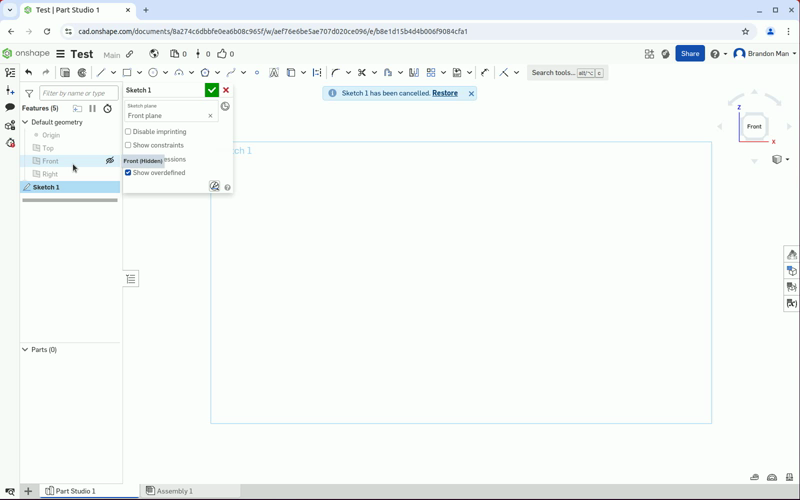
mouse_move(73, 352)
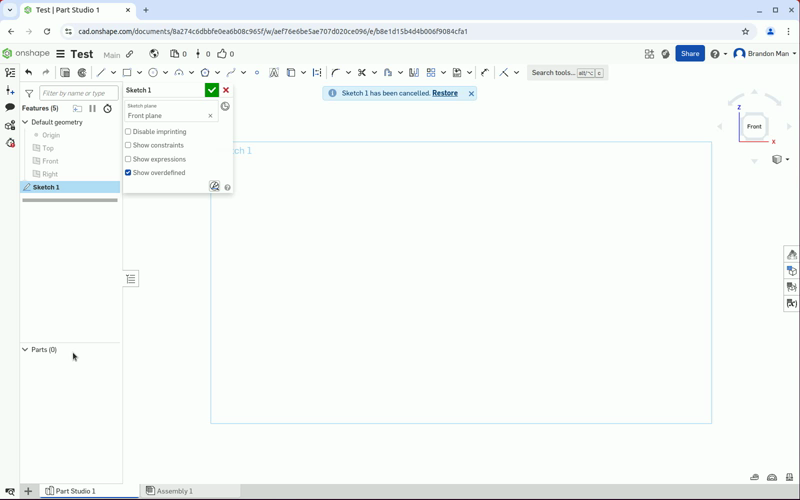
key(y)
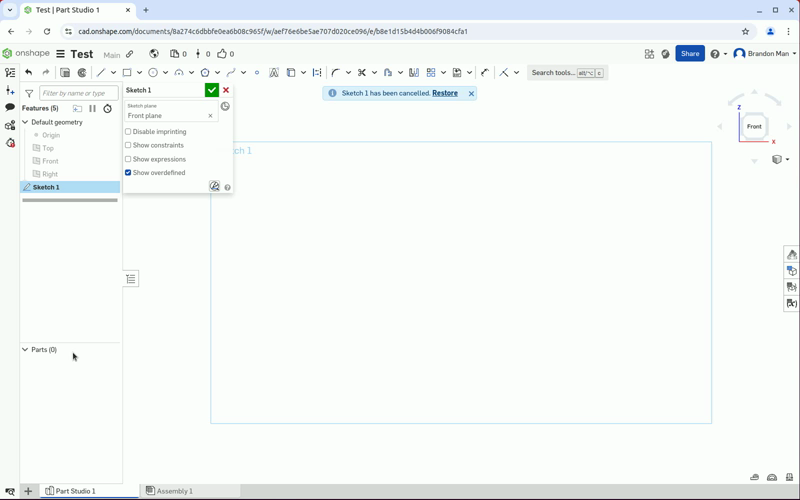
key(l)
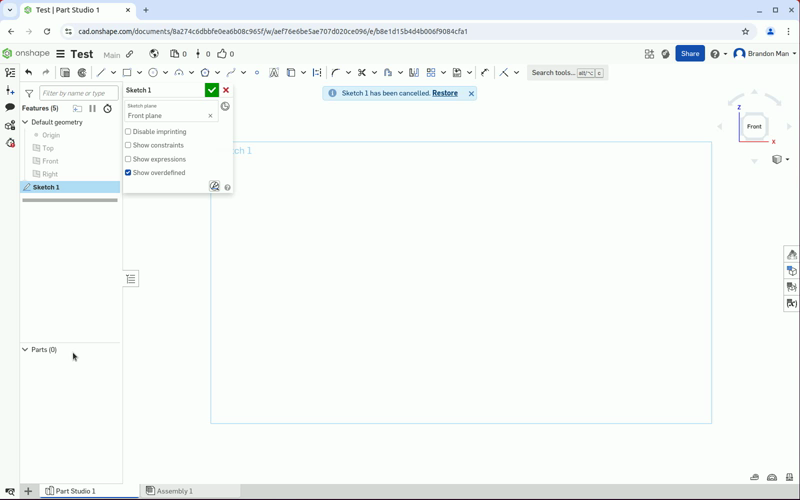
key_down(shift)
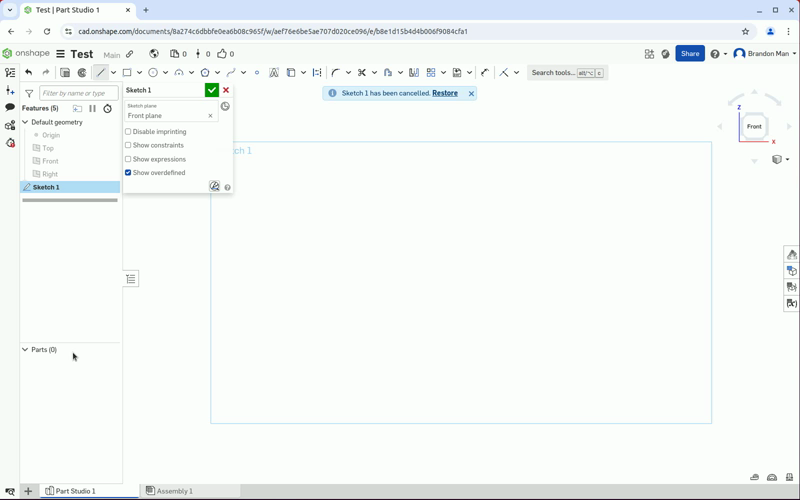
mouse_move(411, 287)
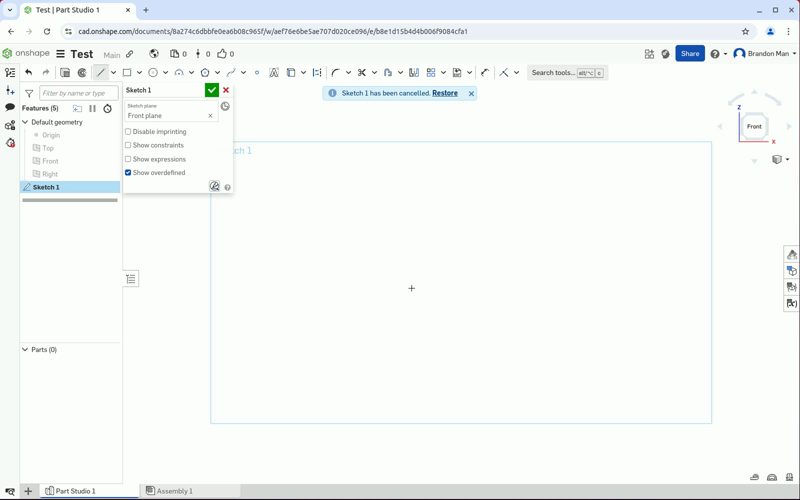
click(411, 287)
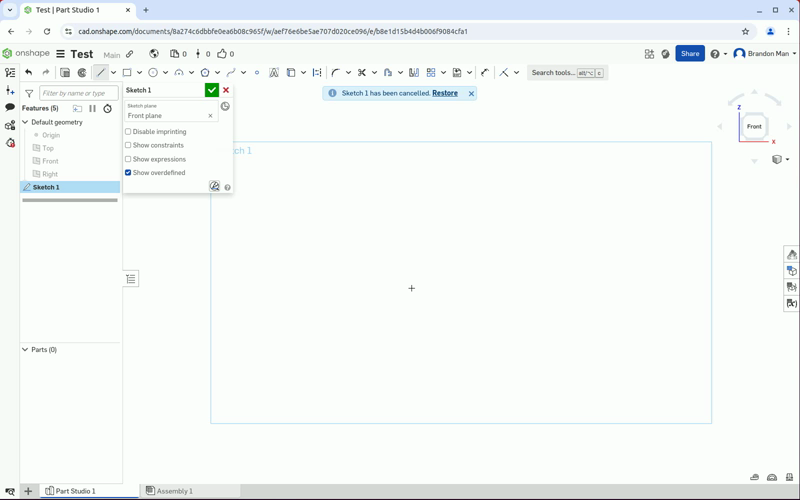
key_up(shift)
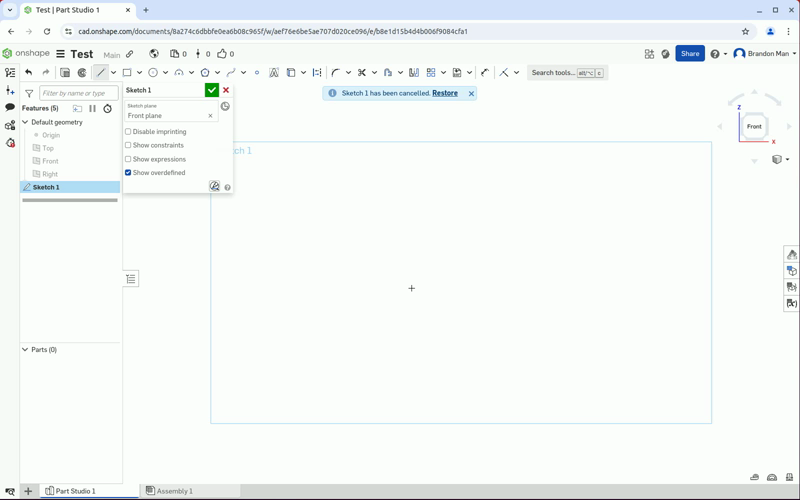
key_down(shift)
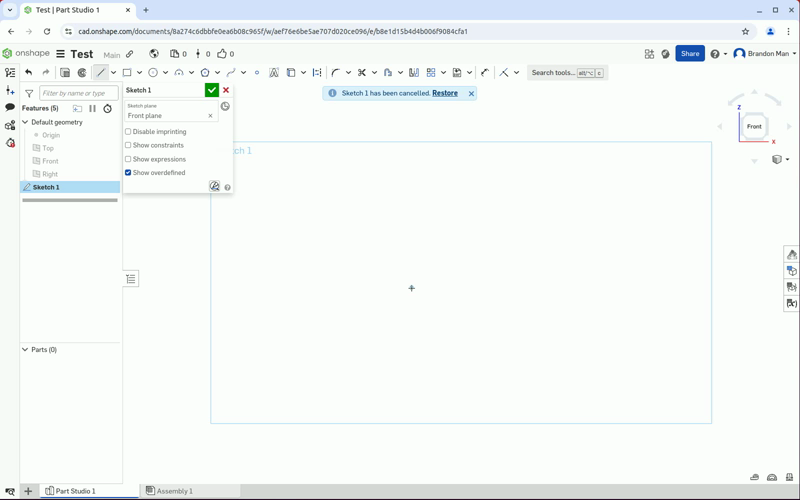
mouse_move(441, 287)
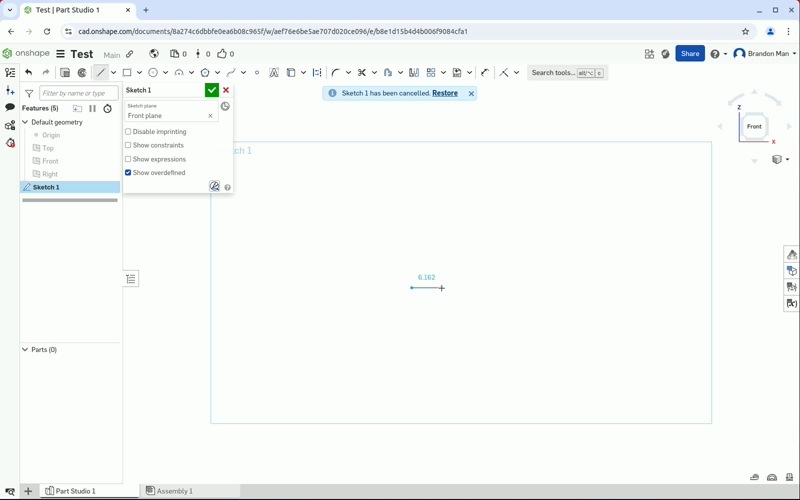
mouse_move(431, 306)
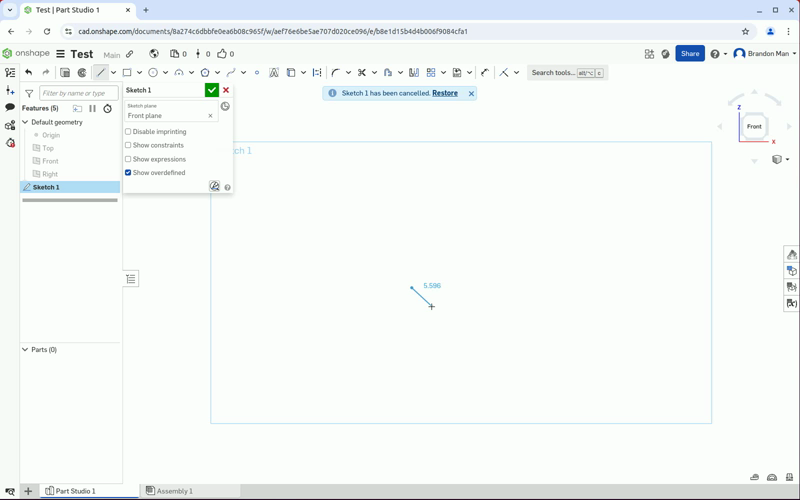
click(431, 306)
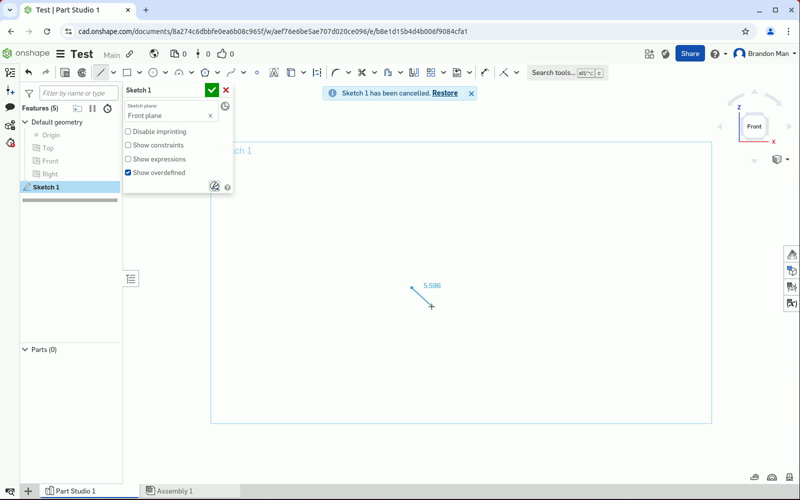
key_up(shift)
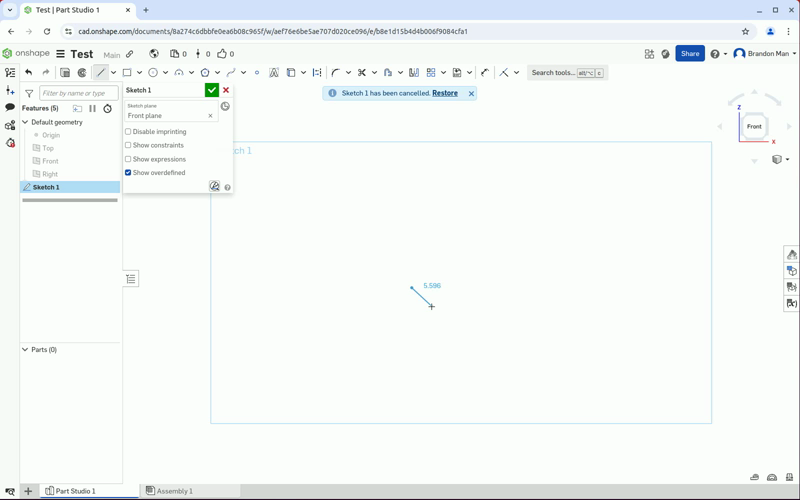
key_down(shift)
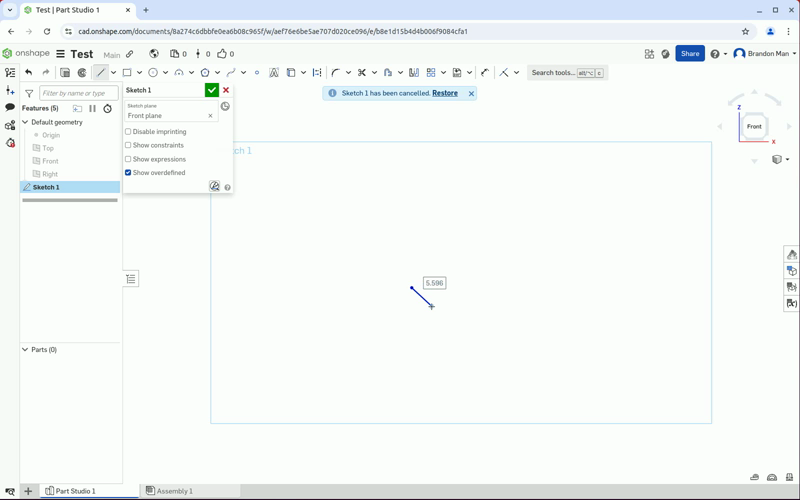
mouse_move(496, 306)
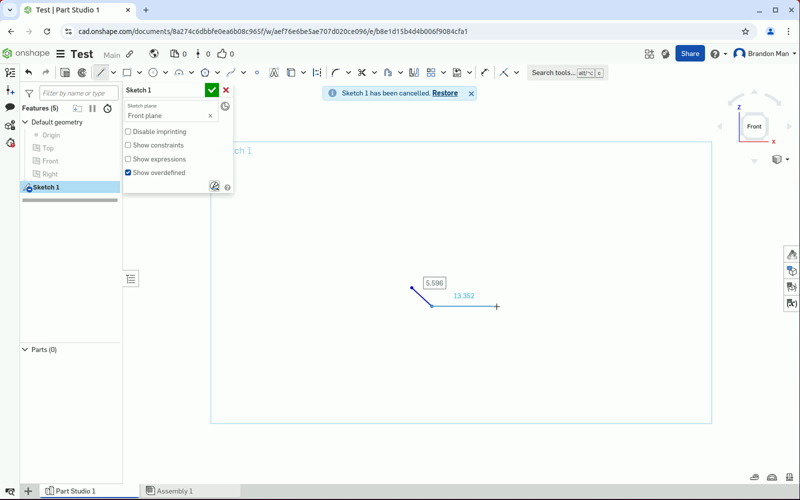
click(496, 306)
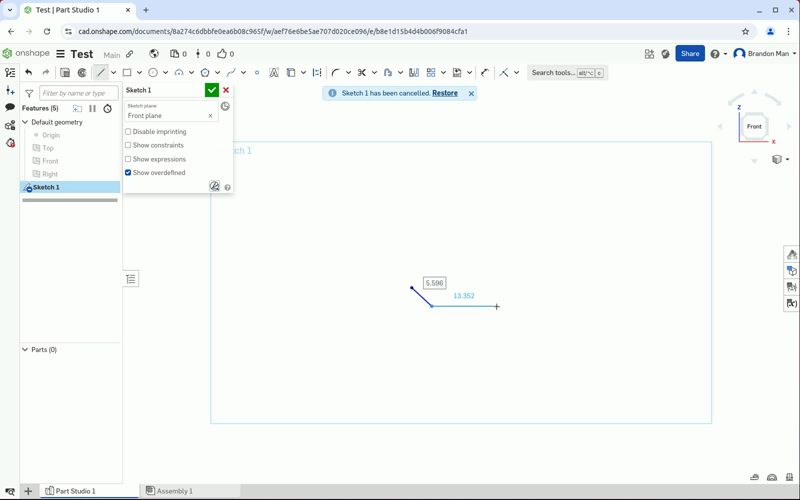
key_up(shift)
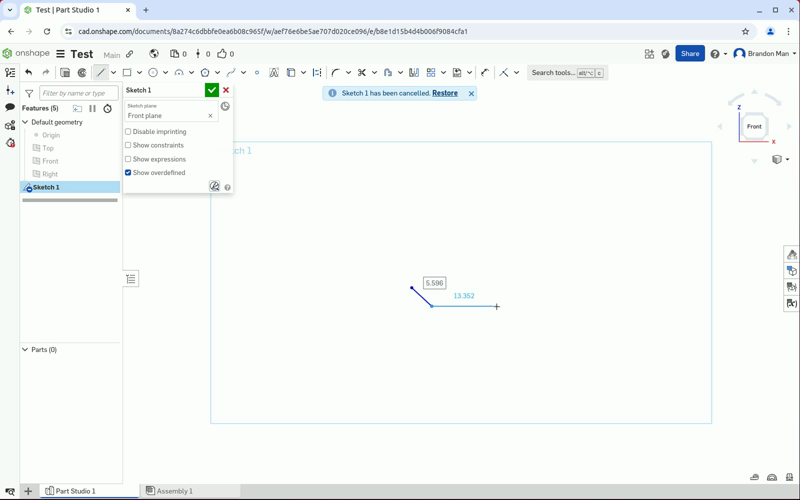
key_down(shift)
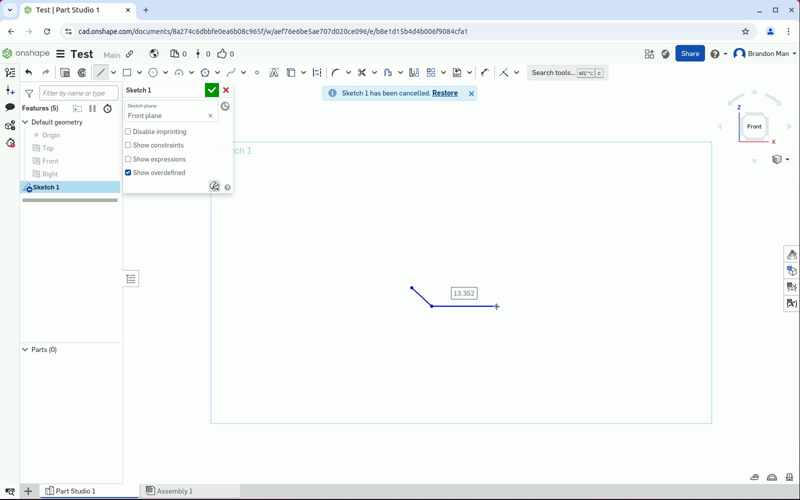
mouse_move(572, 282)
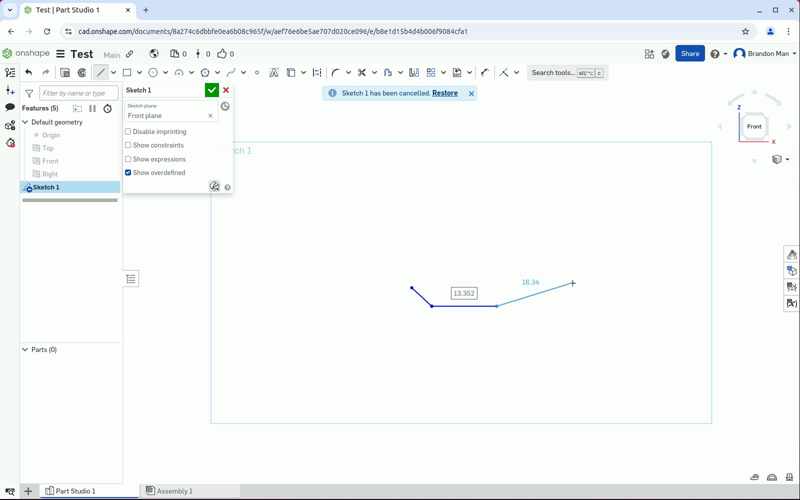
click(572, 282)
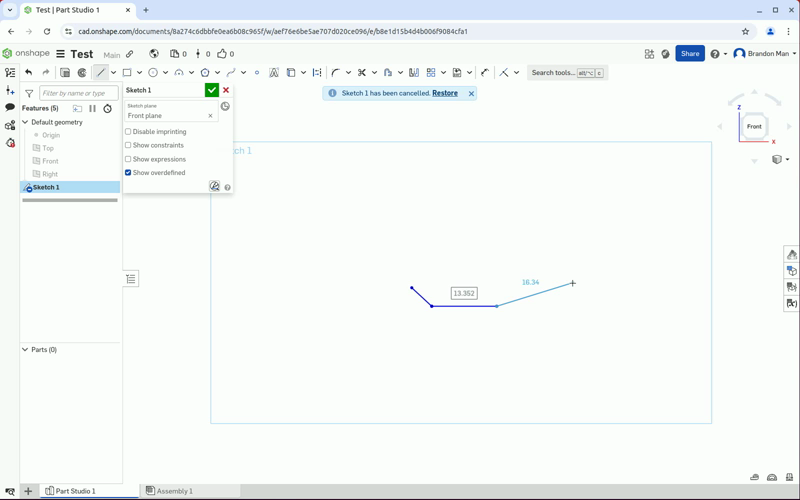
key_up(shift)
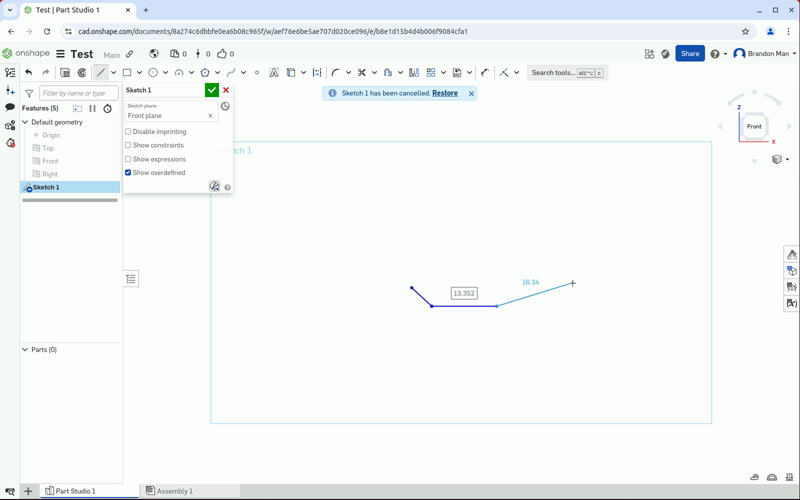
key_down(shift)
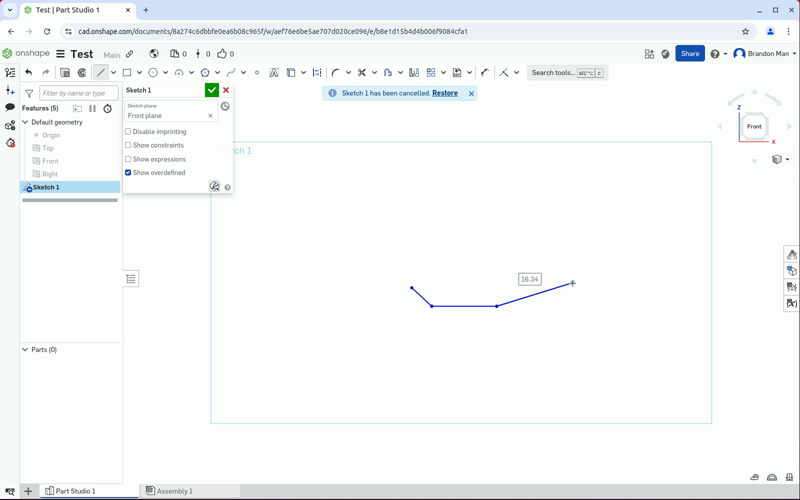
mouse_move(589, 282)
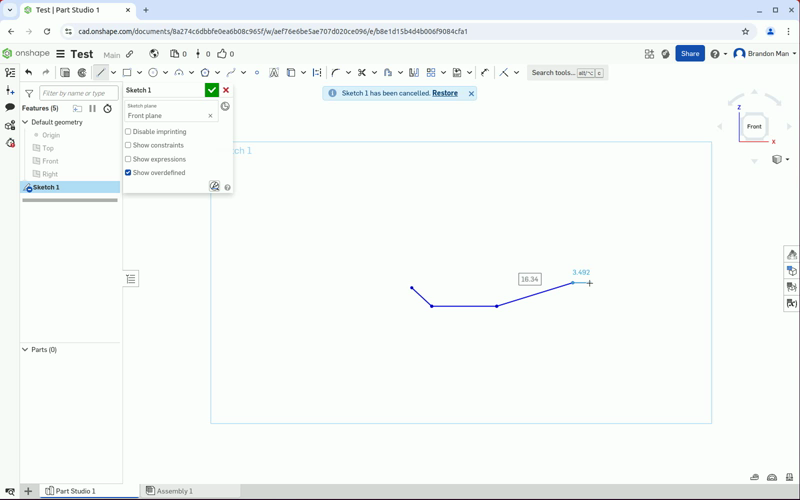
mouse_move(572, 258)
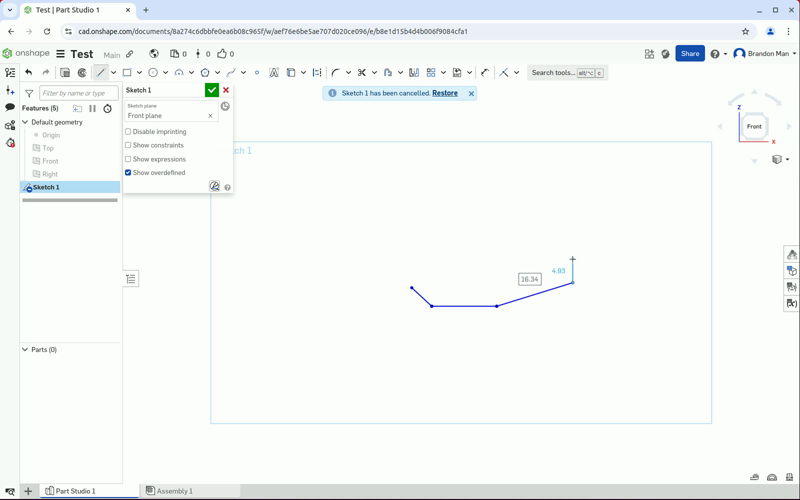
click(572, 258)
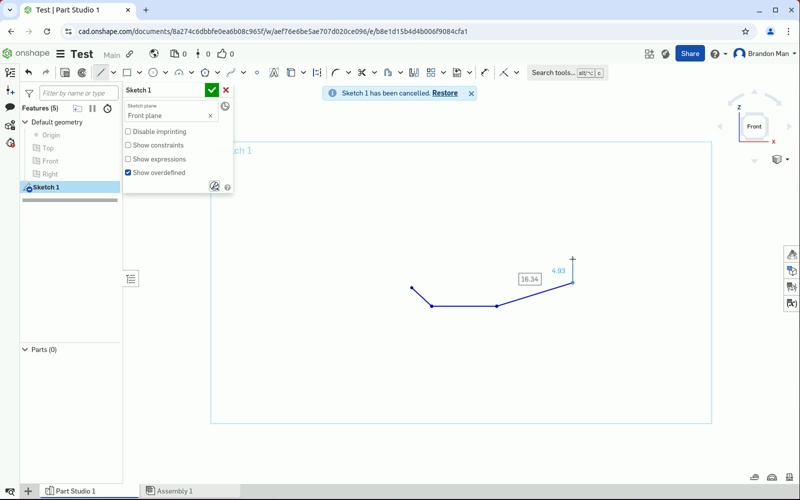
key_up(shift)
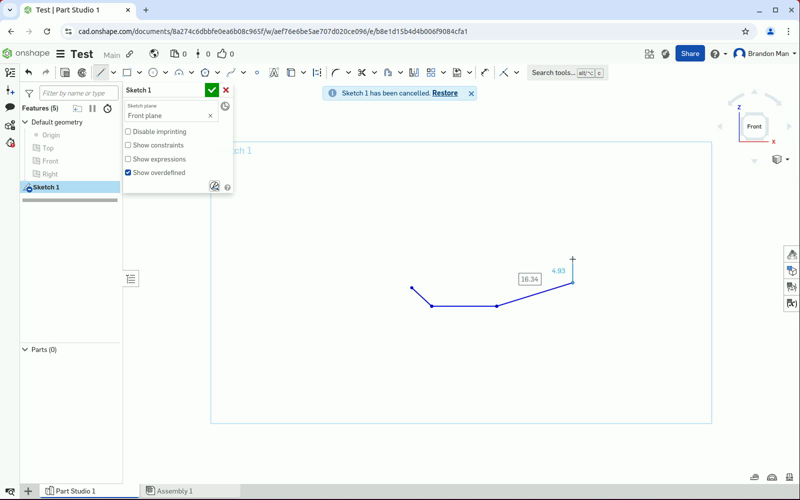
key_down(shift)
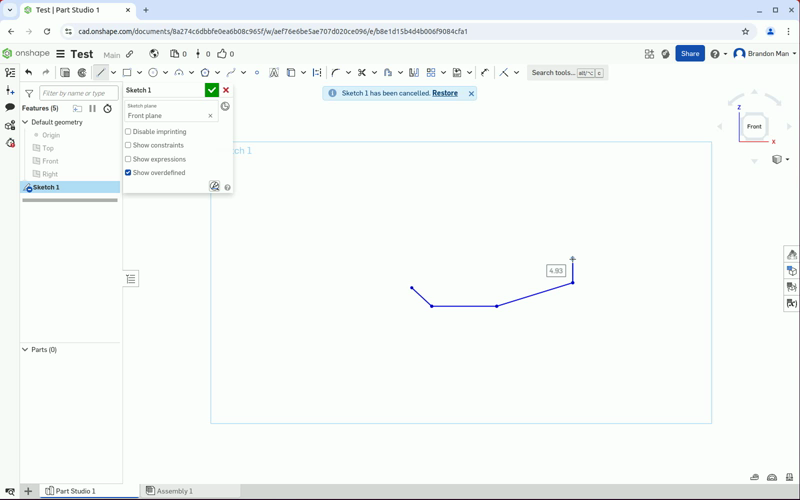
mouse_move(496, 233)
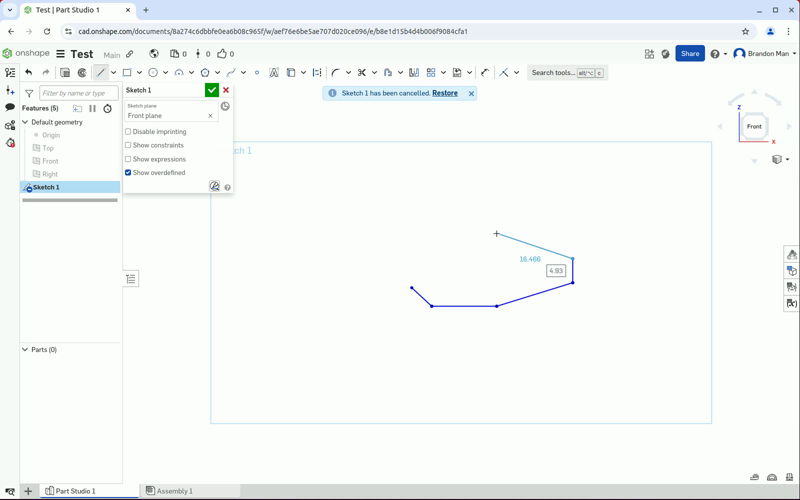
click(496, 233)
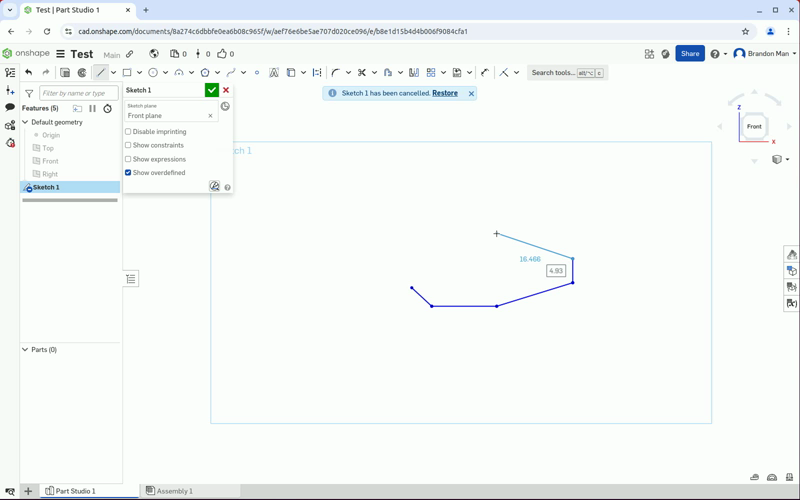
key_up(shift)
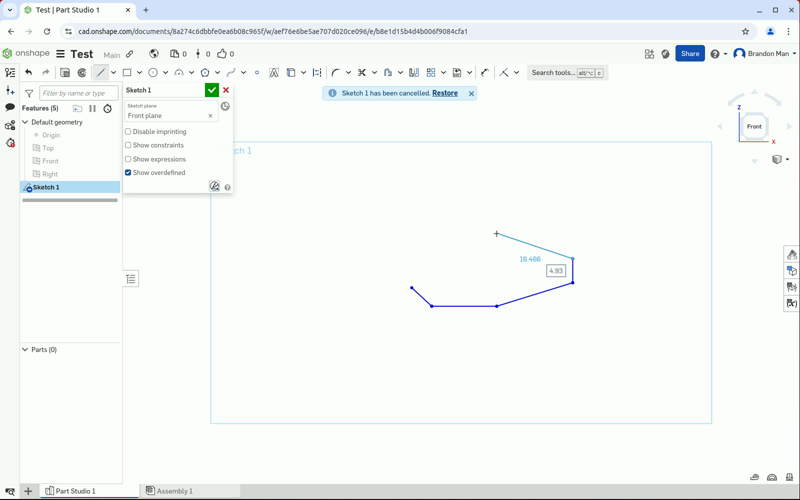
key_down(shift)
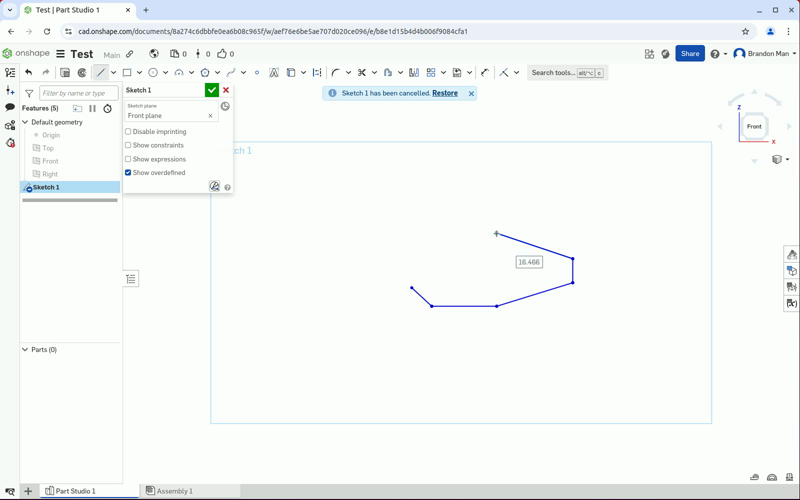
mouse_move(431, 233)
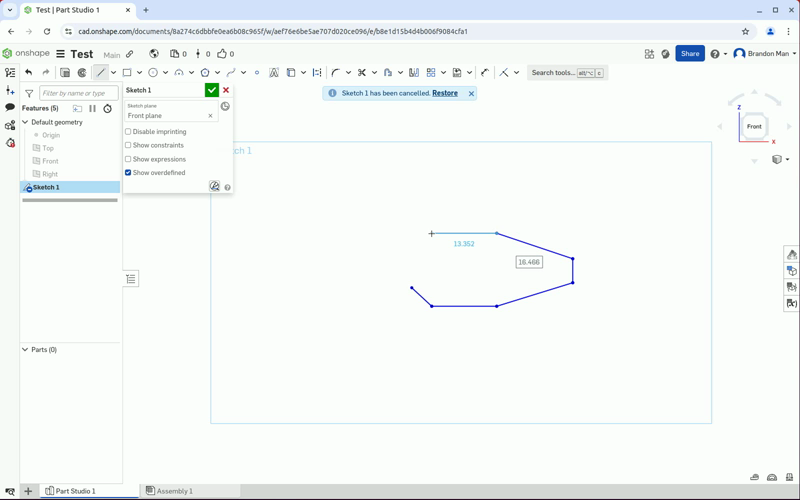
click(431, 233)
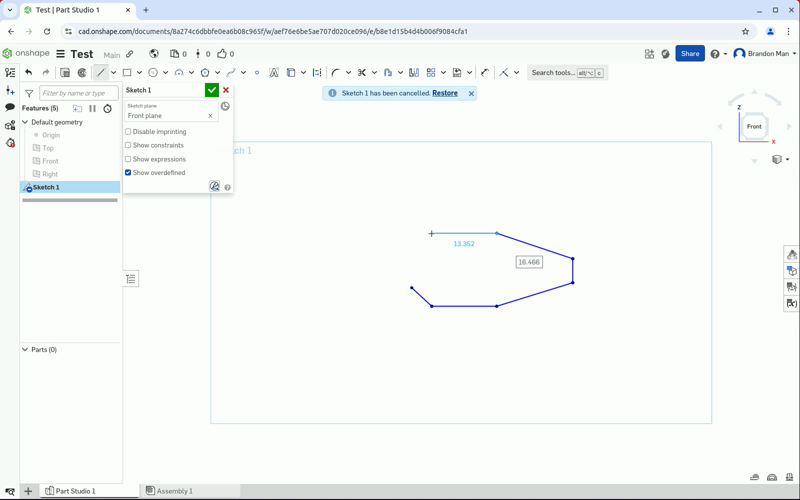
key_up(shift)
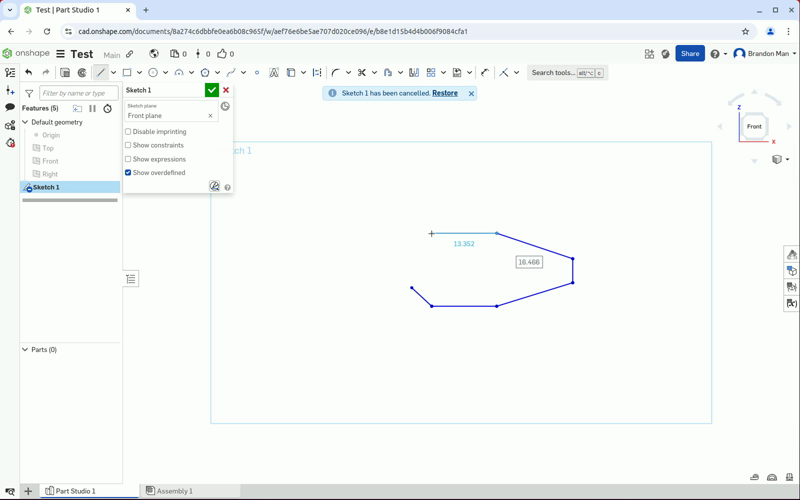
key_down(shift)
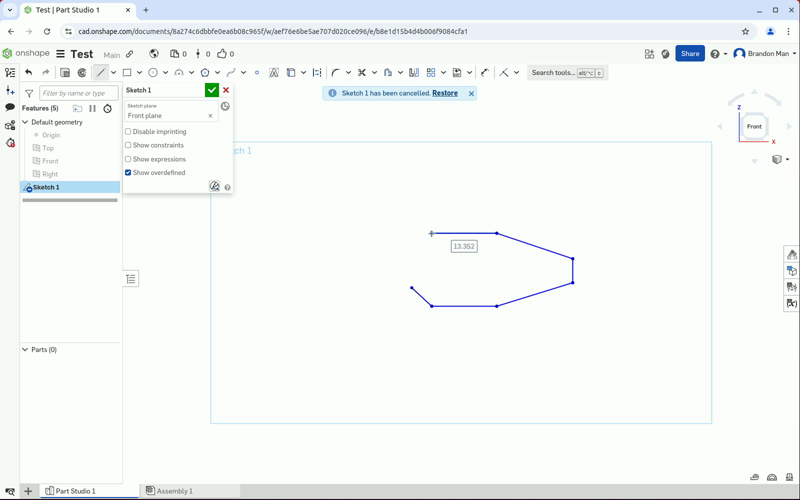
mouse_move(461, 233)
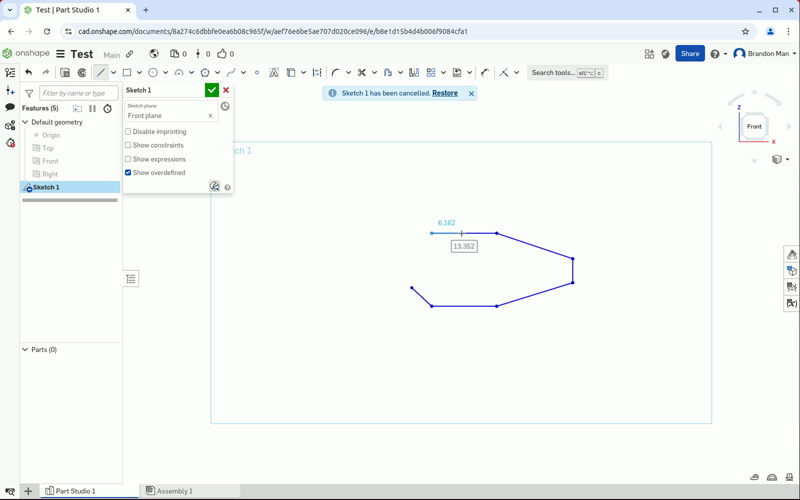
mouse_move(411, 253)
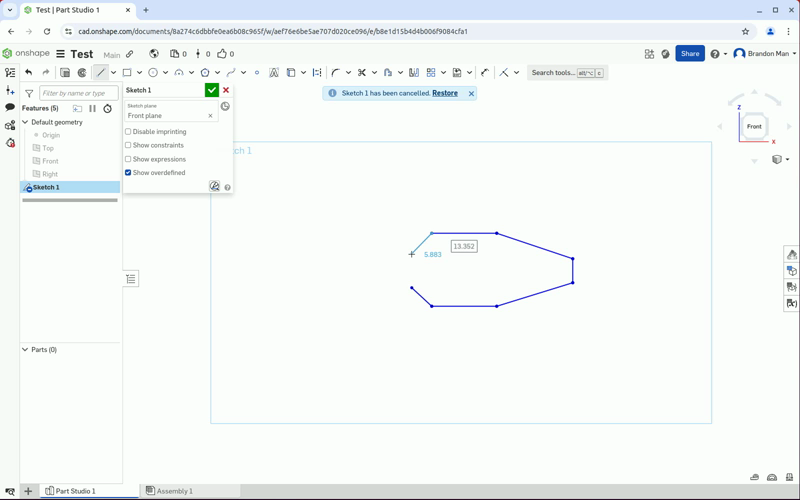
click(411, 253)
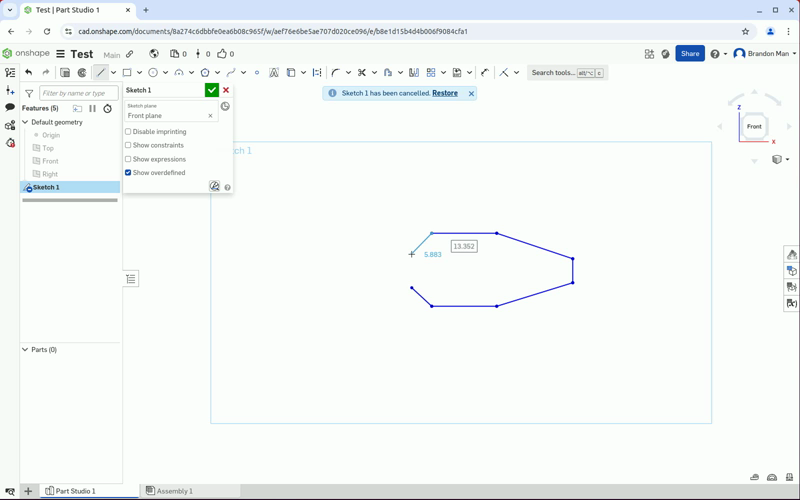
key_up(shift)
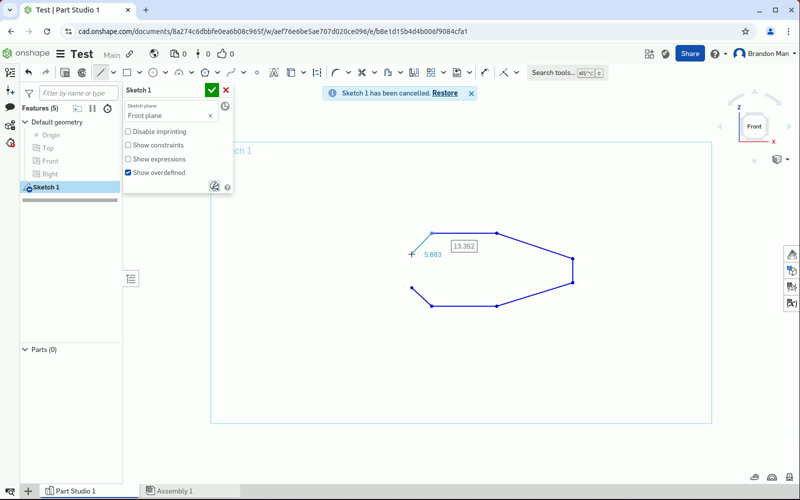
mouse_move(441, 253)
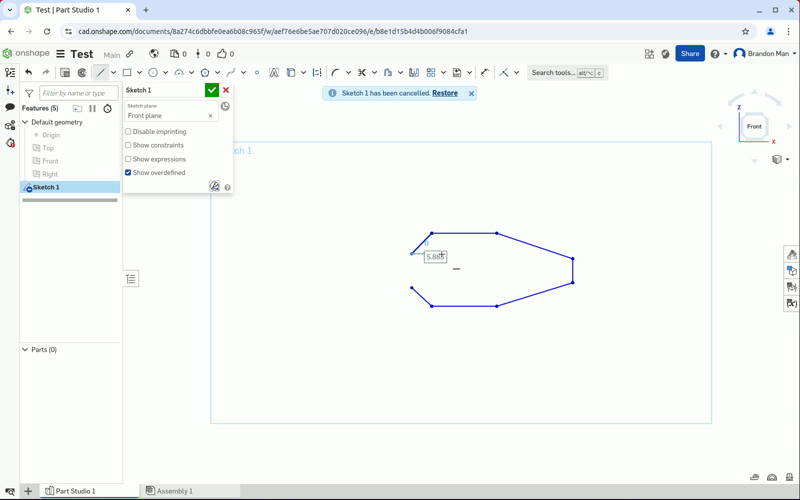
key_down(shift)
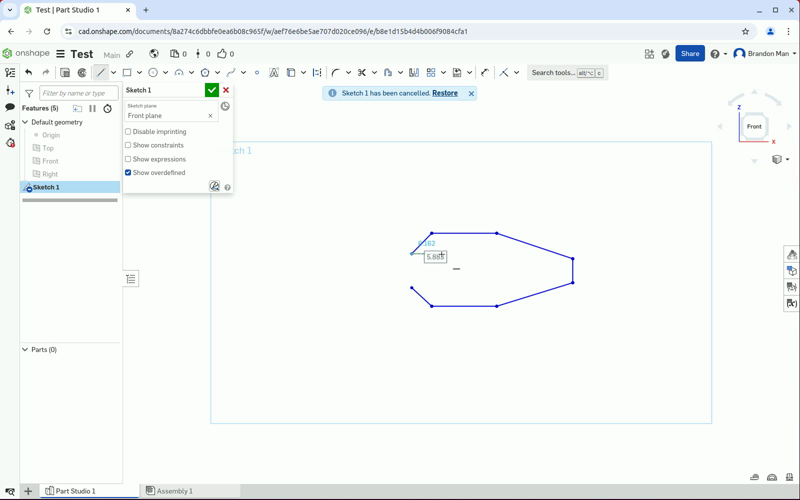
mouse_move(411, 287)
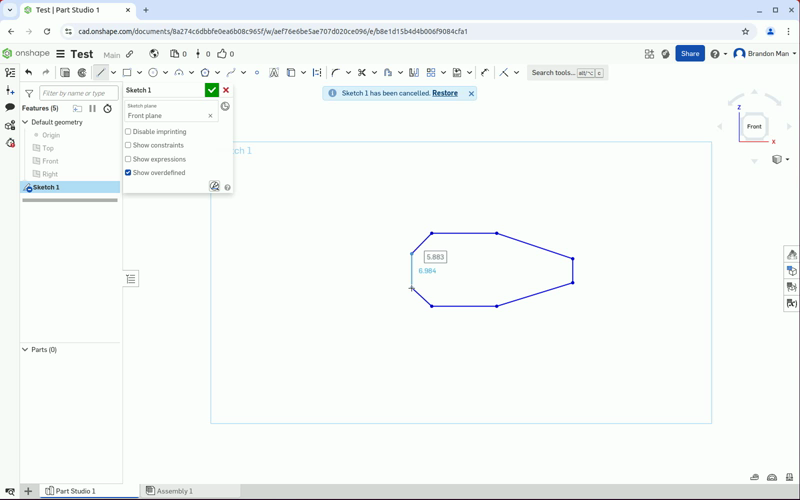
key_up(shift)
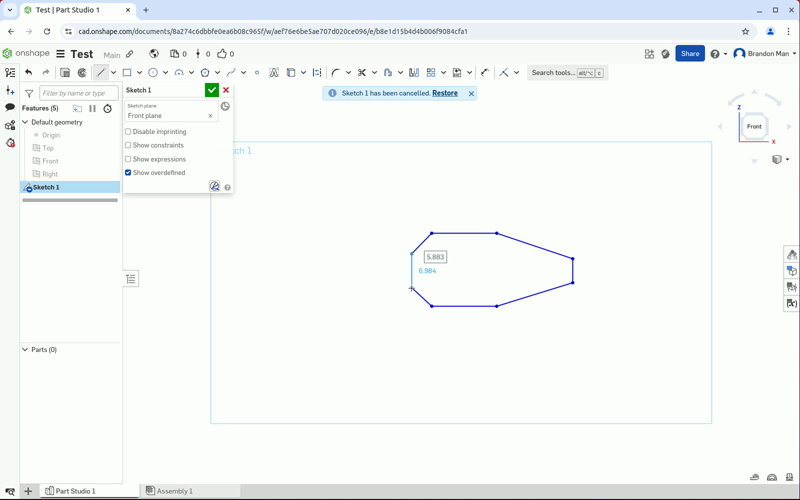
click(411, 287)
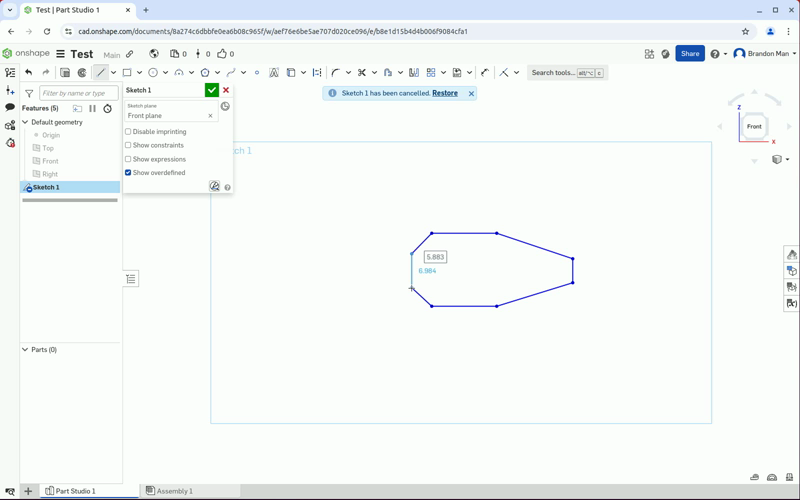
key(esc)
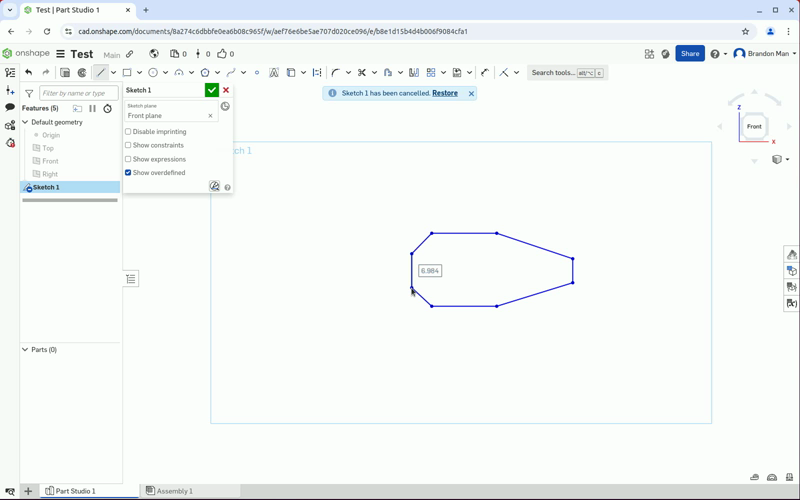
mouse_move(477, 262)
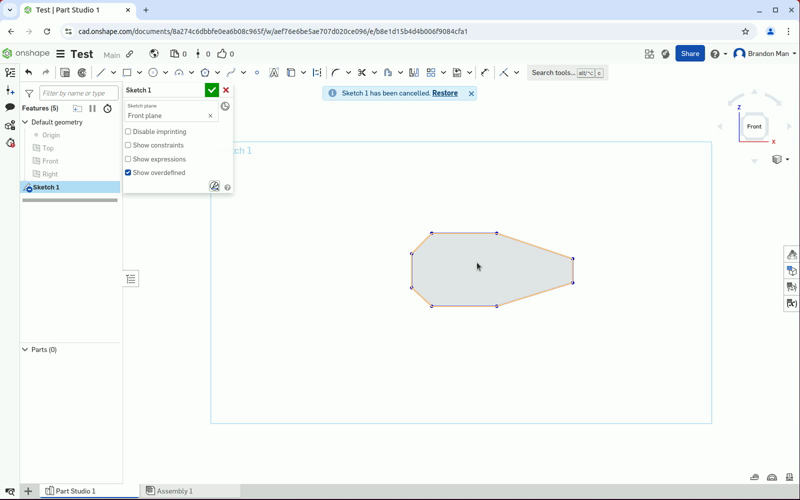
click(477, 262)
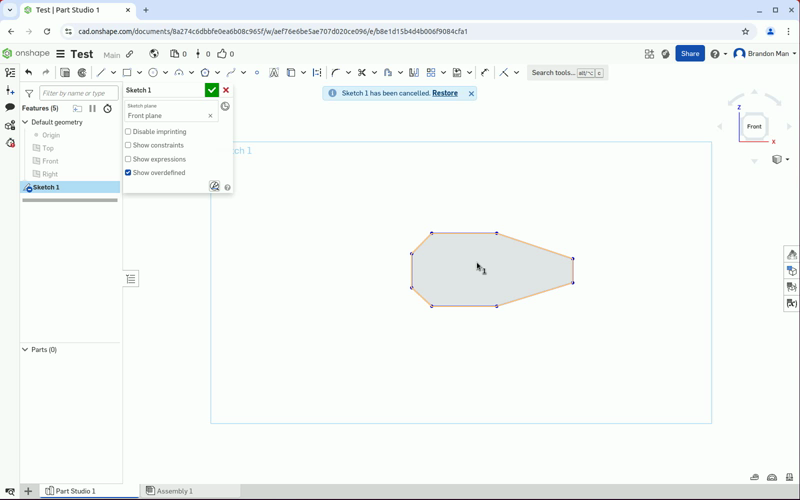
mouse_move(73, 352)
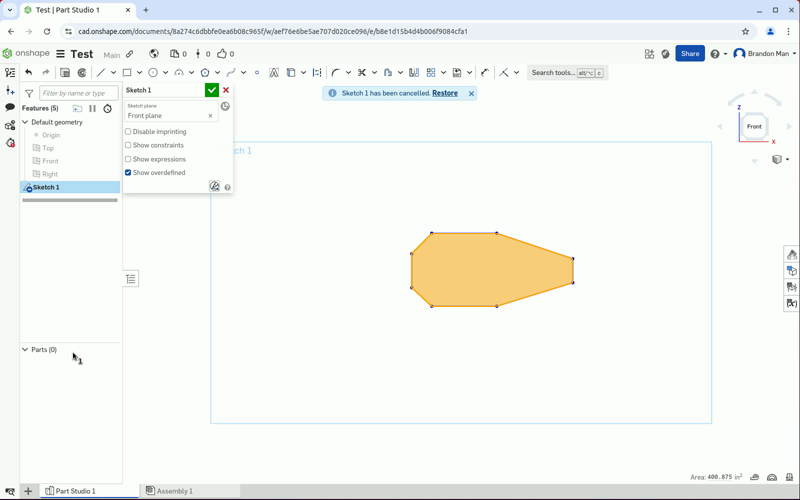
key(shift+y)
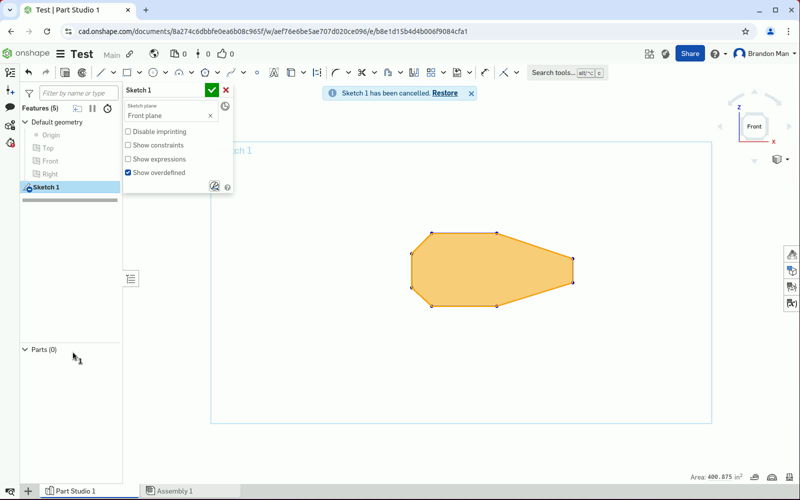
key(shift+e)
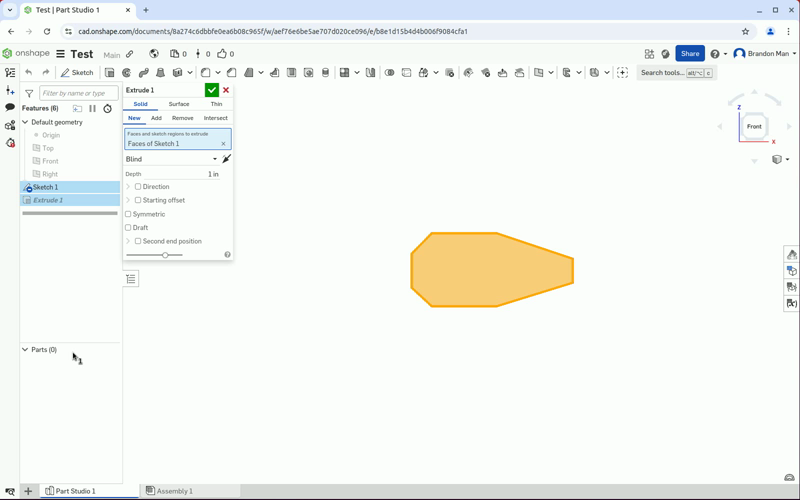
mouse_move(143, 106)
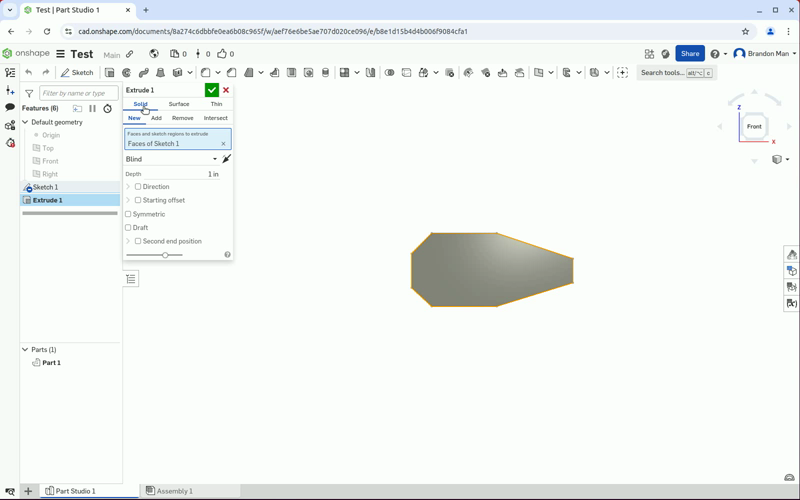
click(143, 106)
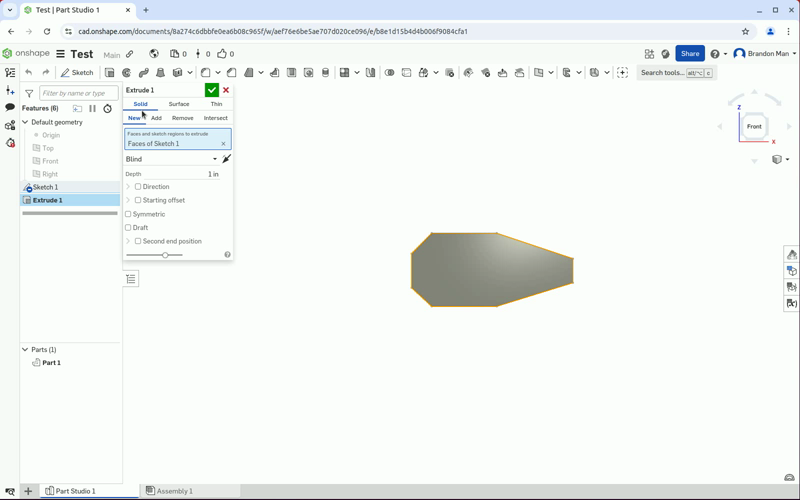
mouse_move(137, 120)
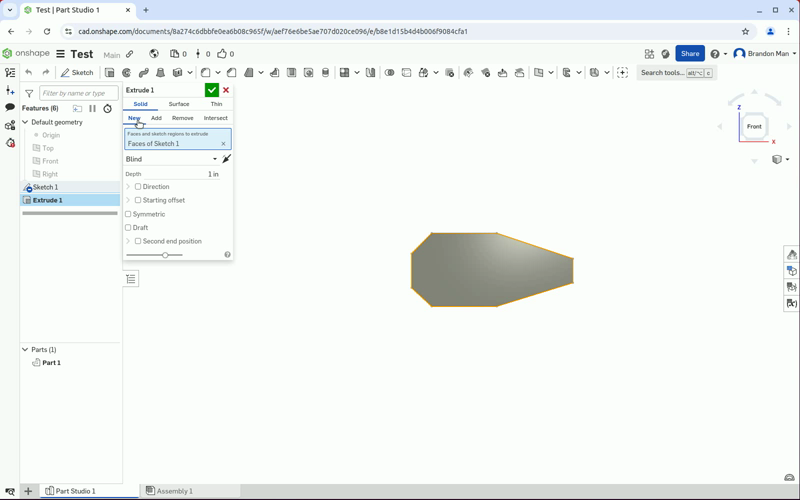
click(137, 120)
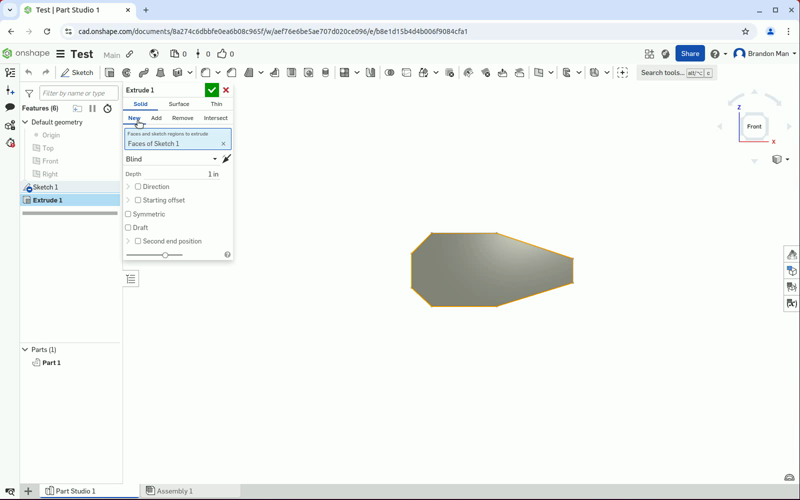
key(tab, 4)
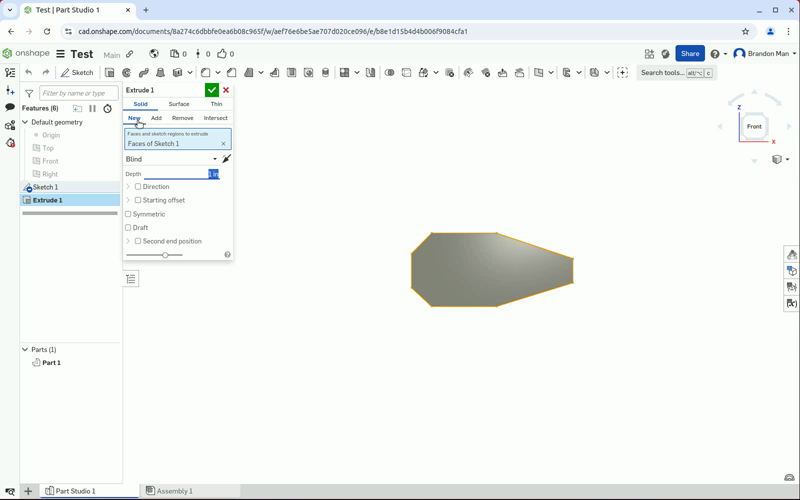
text(3.37)
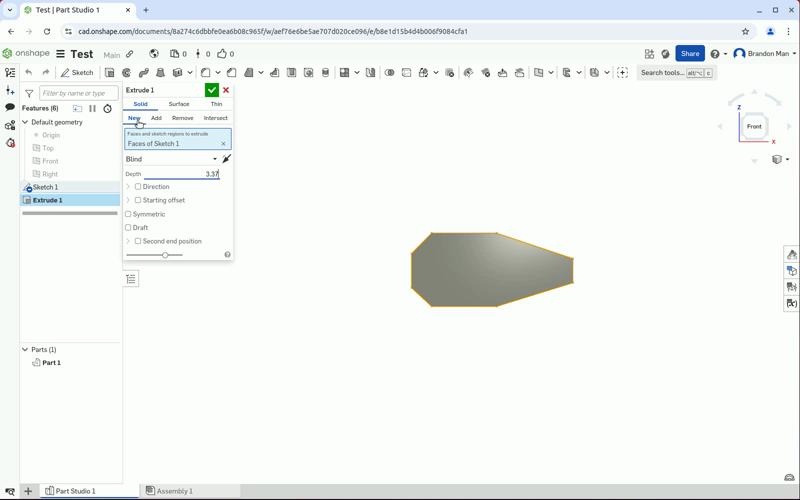
key(enter)
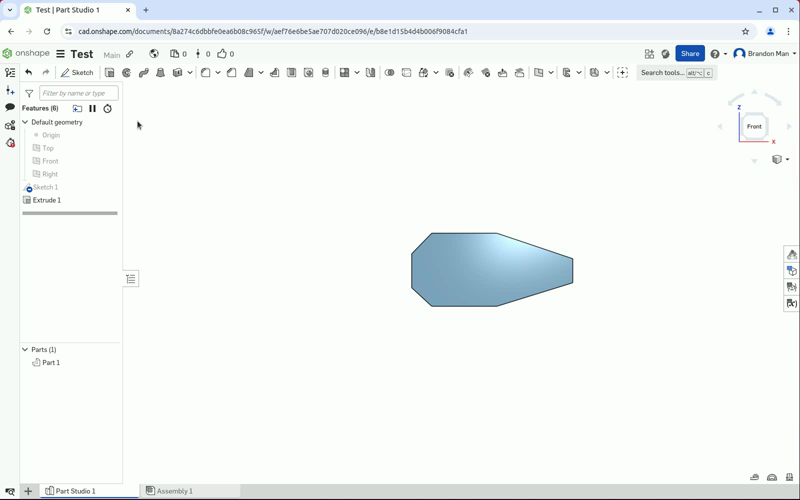
key(shift+h)
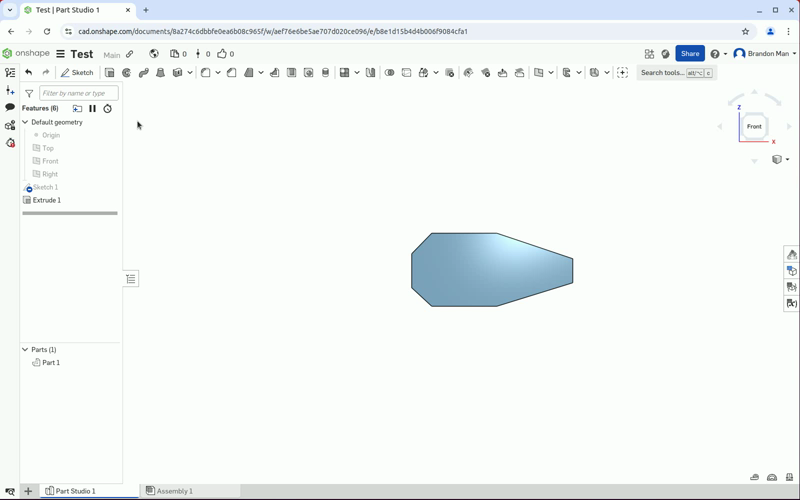
key(shift+h)
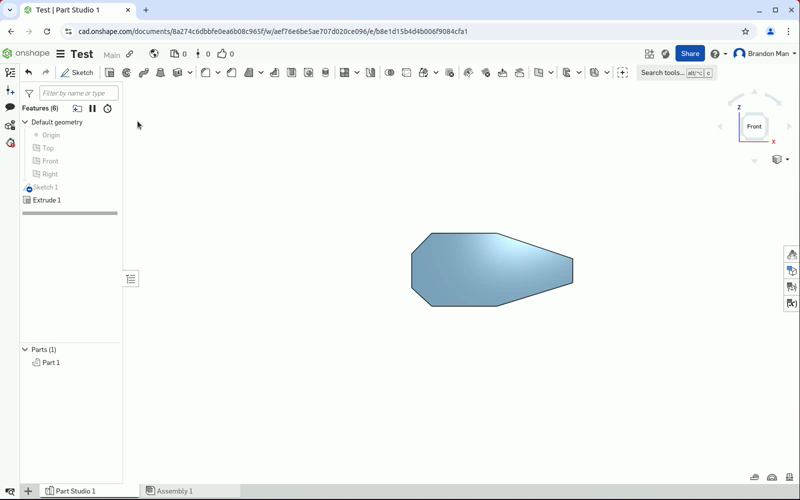
mouse_move(73, 189)
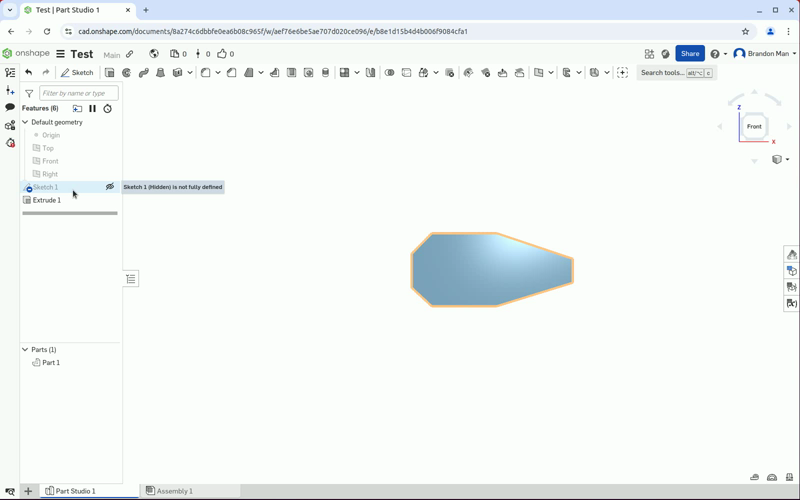
click(73, 189)
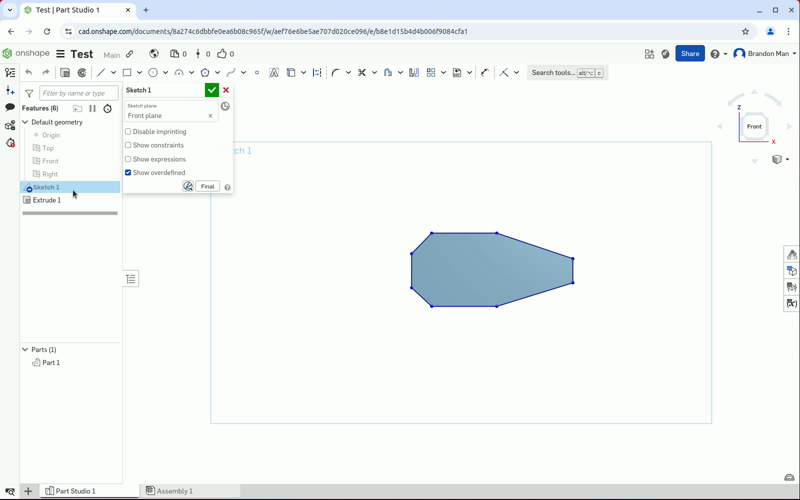
mouse_move(229, 92)
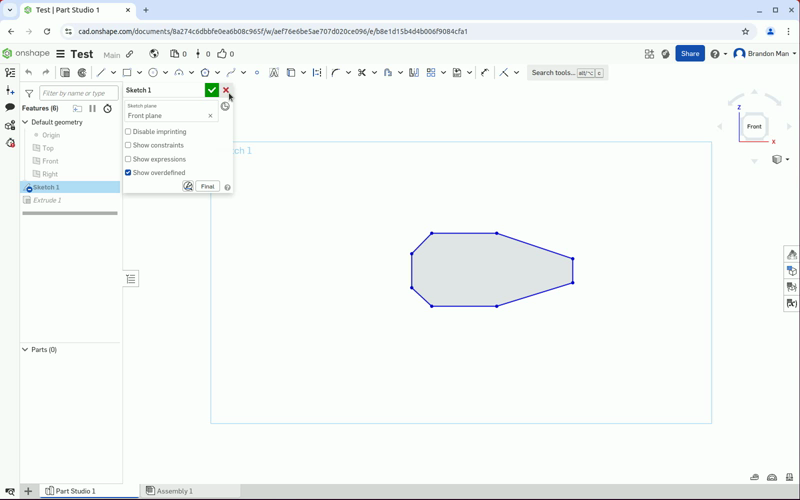
click(229, 92)
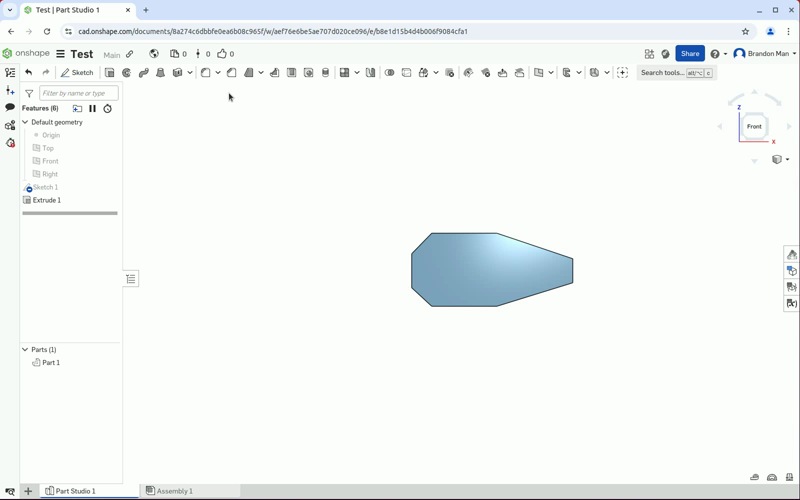
mouse_move(541, 75)
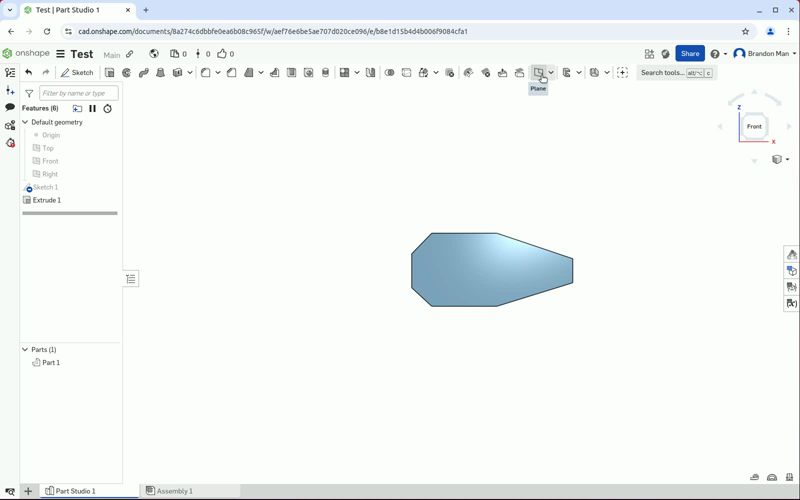
click(541, 75)
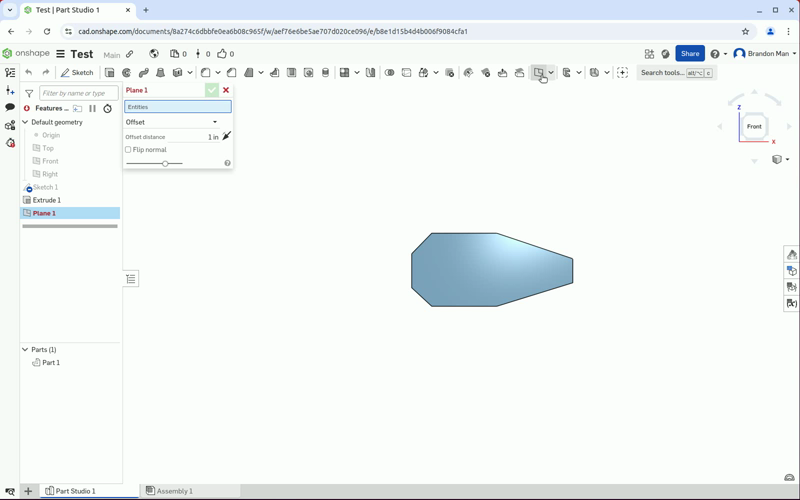
mouse_move(73, 163)
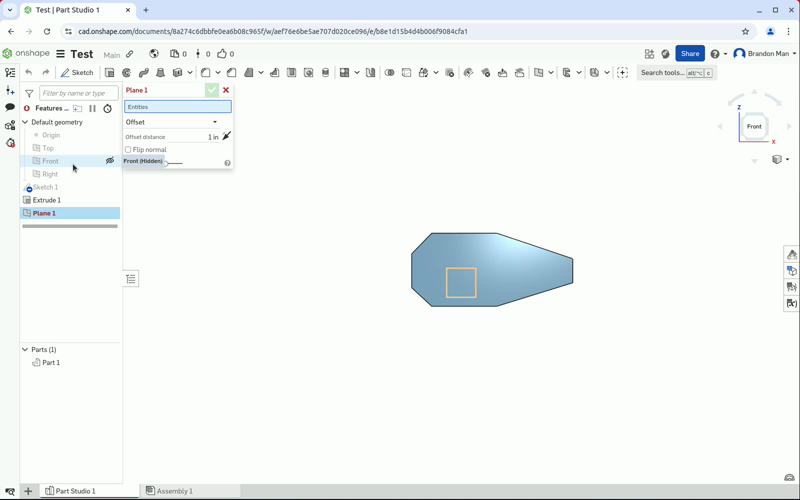
click(73, 163)
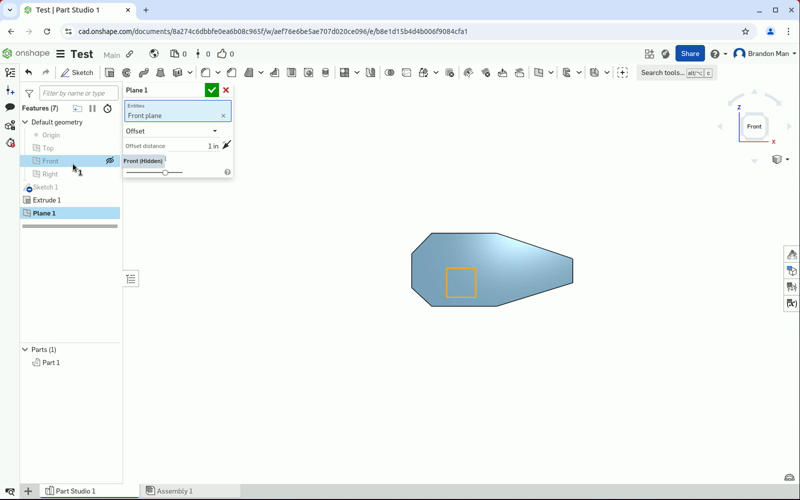
key(tab, 2)
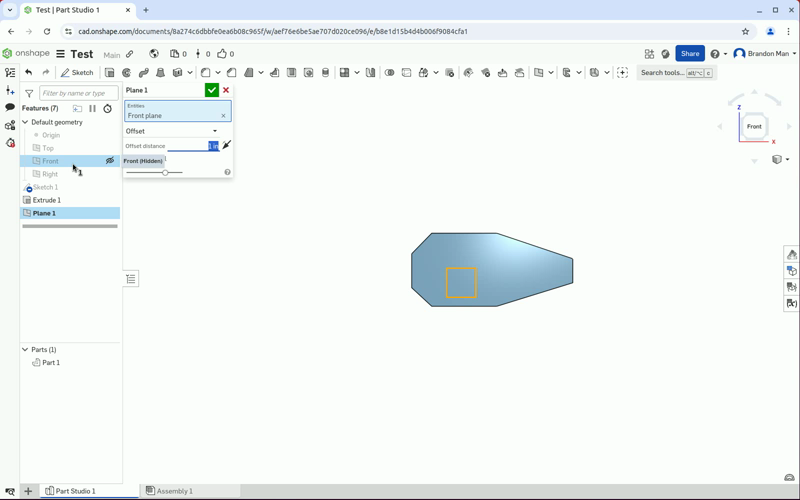
text(3.358)
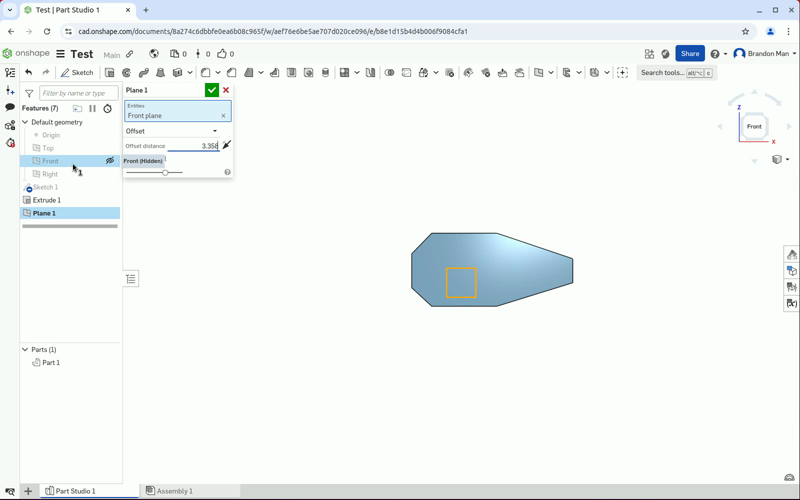
key(enter, 2)
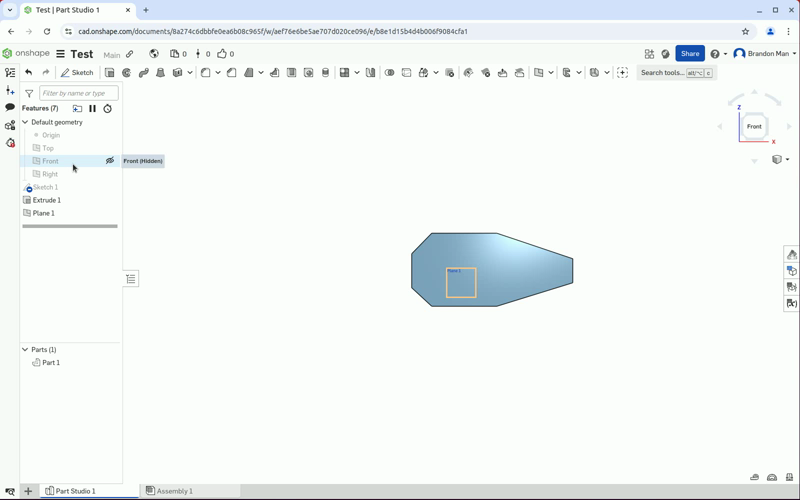
key(shift+s)
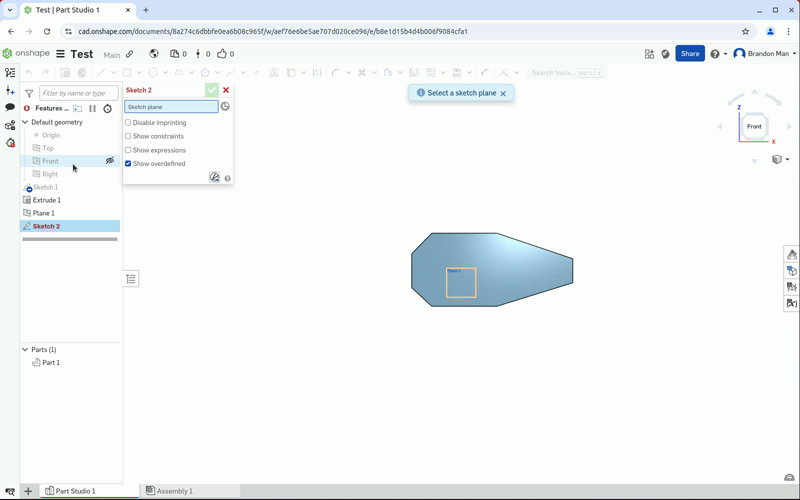
mouse_move(73, 215)
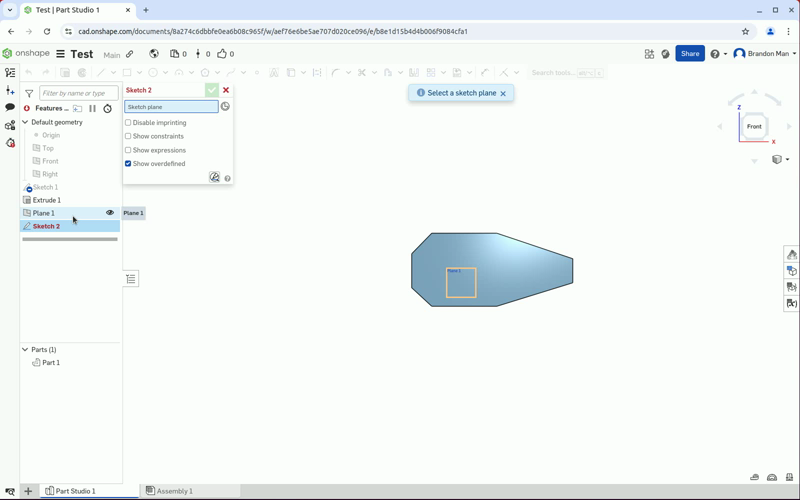
click(73, 215)
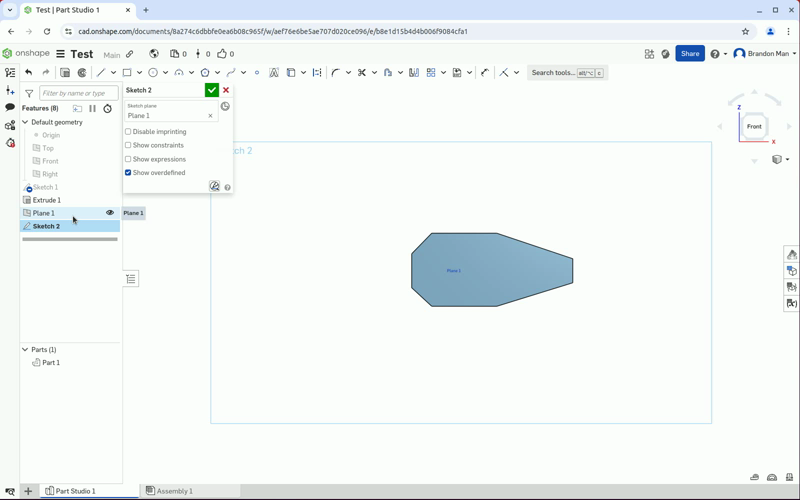
mouse_move(73, 352)
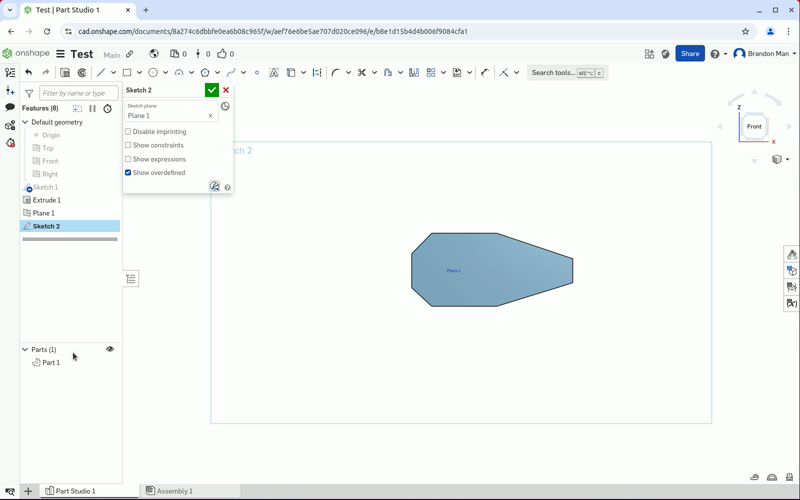
key(y)
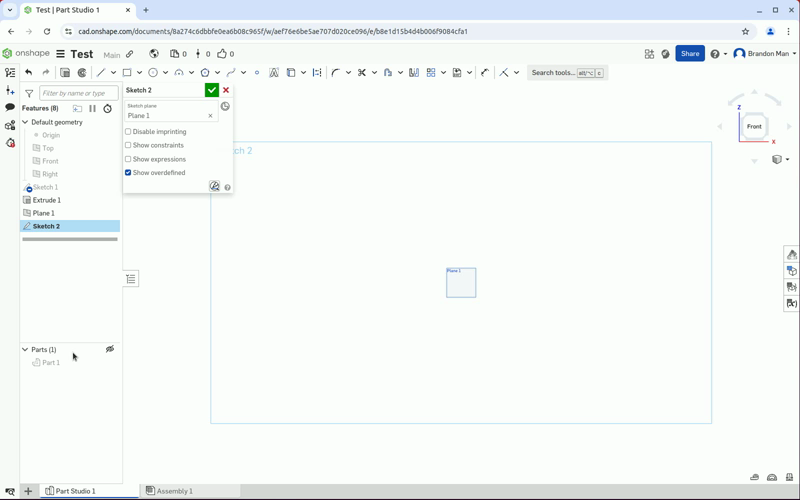
key(c)
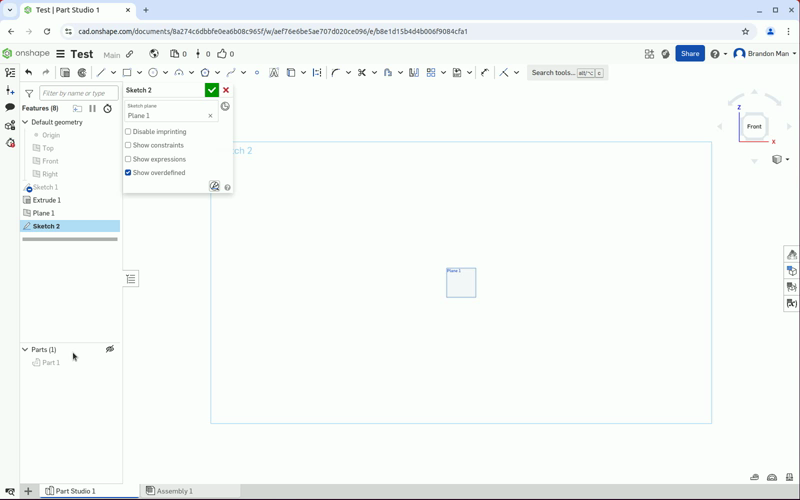
key_down(shift)
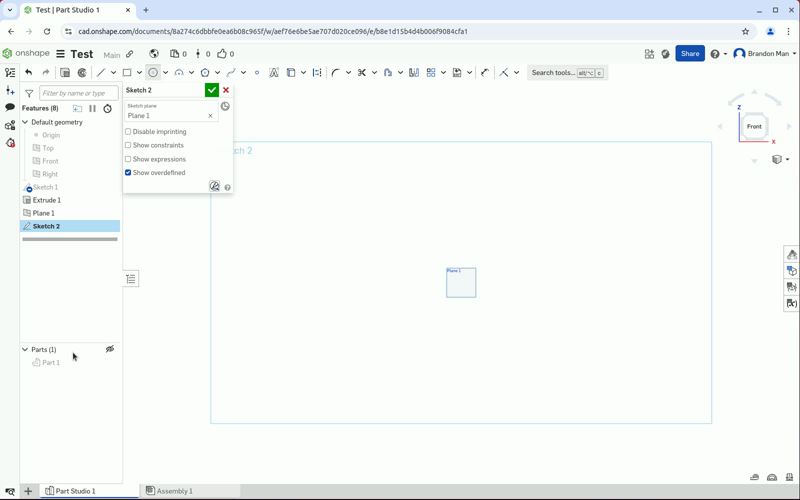
mouse_move(452, 271)
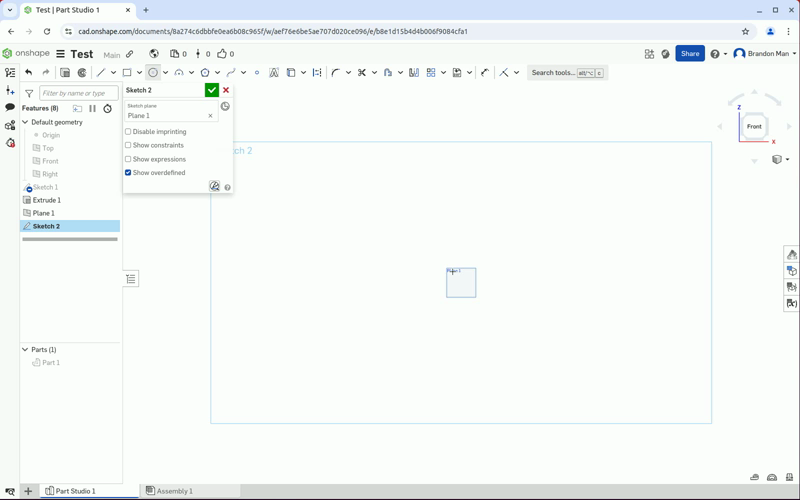
click(452, 271)
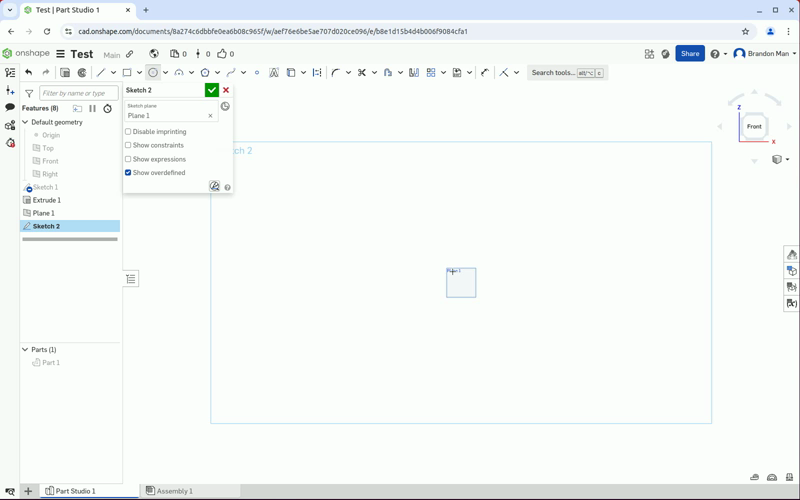
key_up(shift)
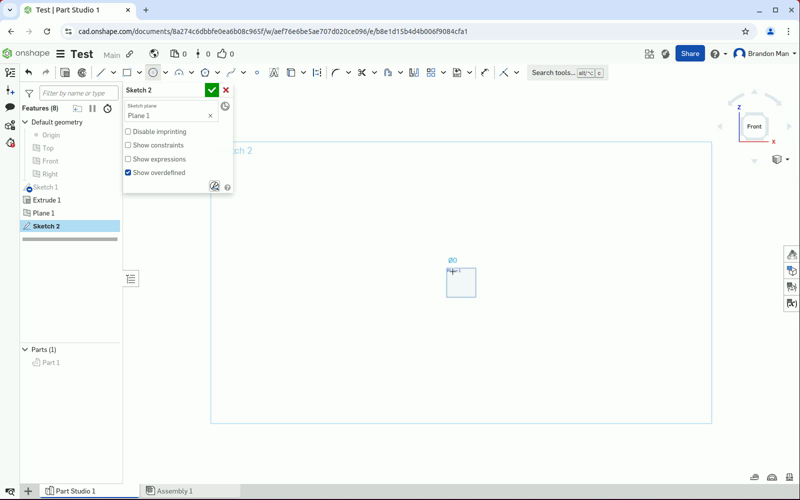
mouse_move(477, 271)
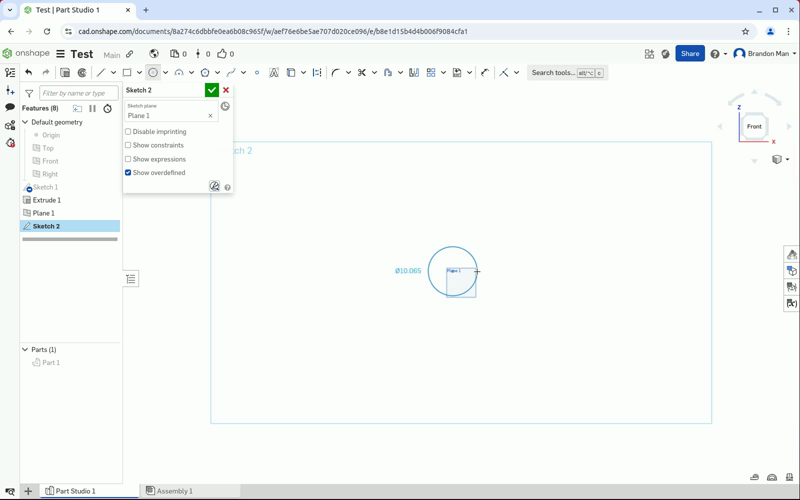
click(477, 271)
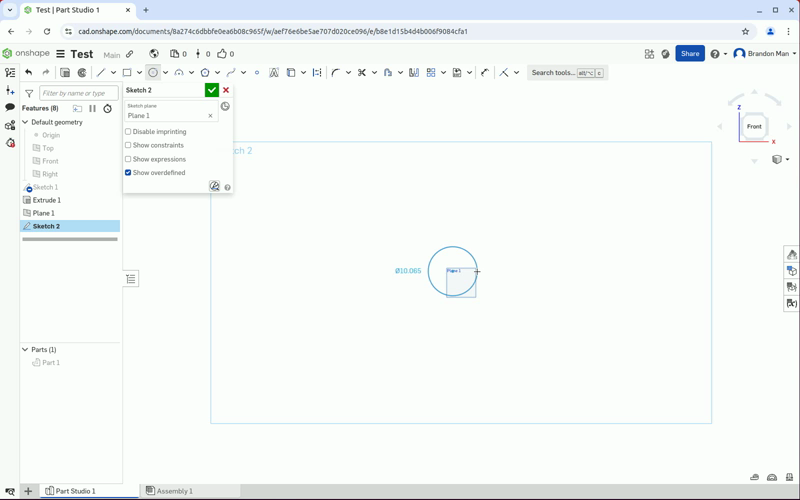
key(esc)
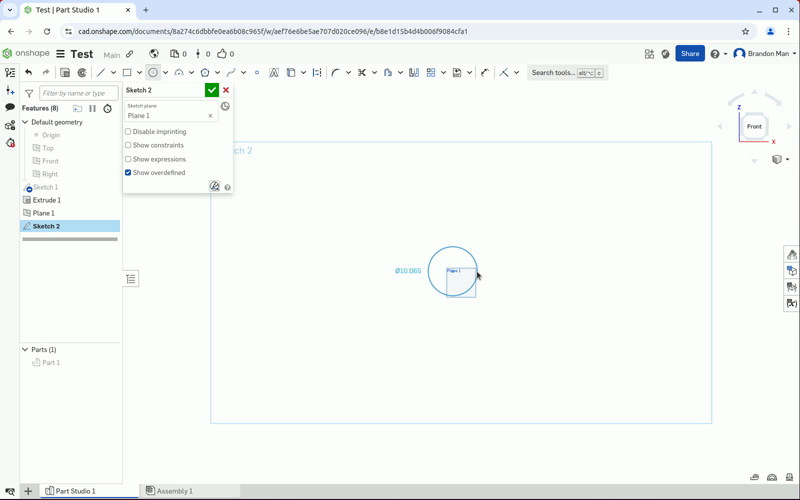
mouse_move(447, 273)
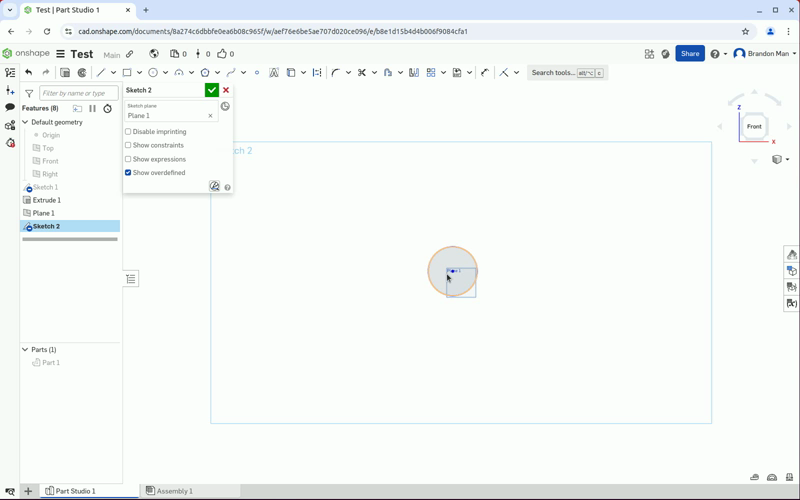
click(447, 273)
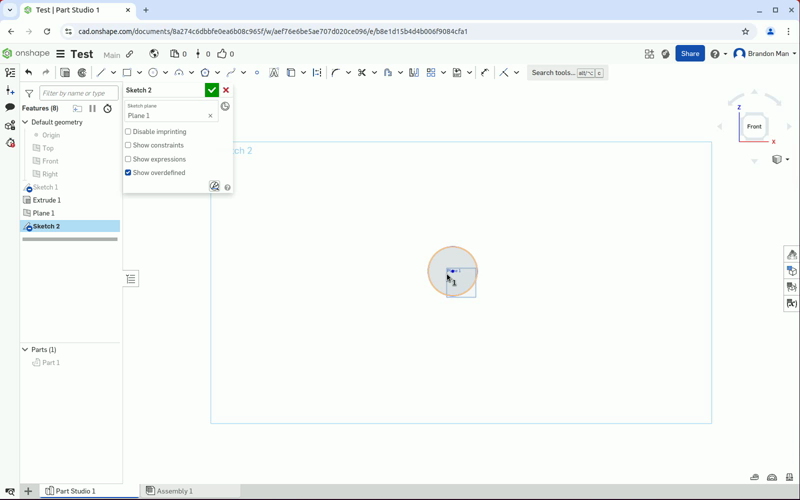
mouse_move(73, 352)
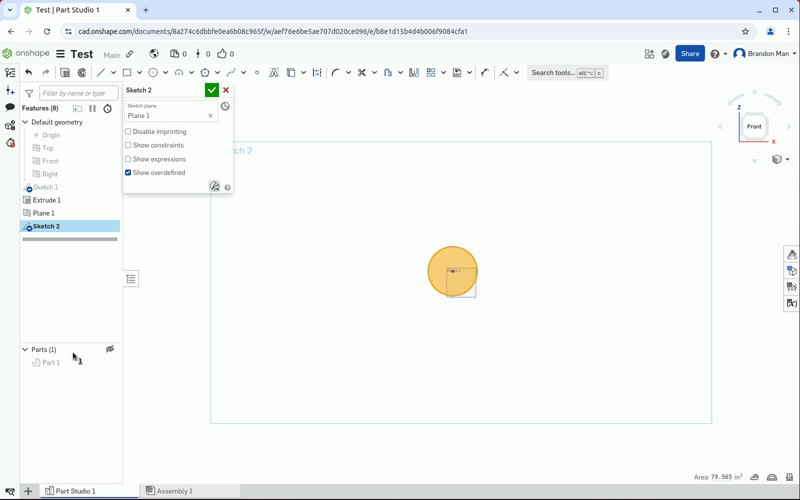
key(shift+y)
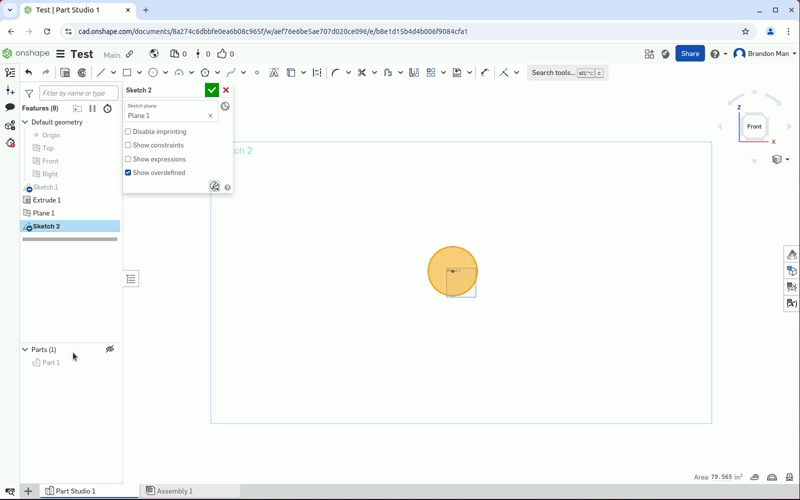
key(shift+e)
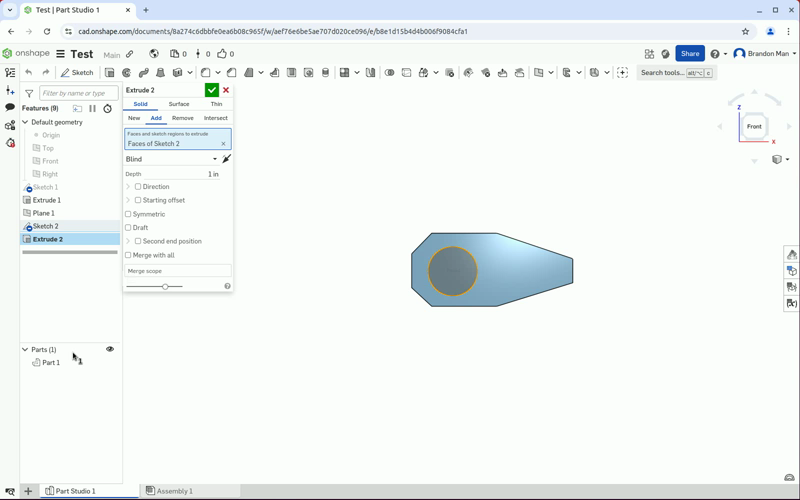
mouse_move(143, 106)
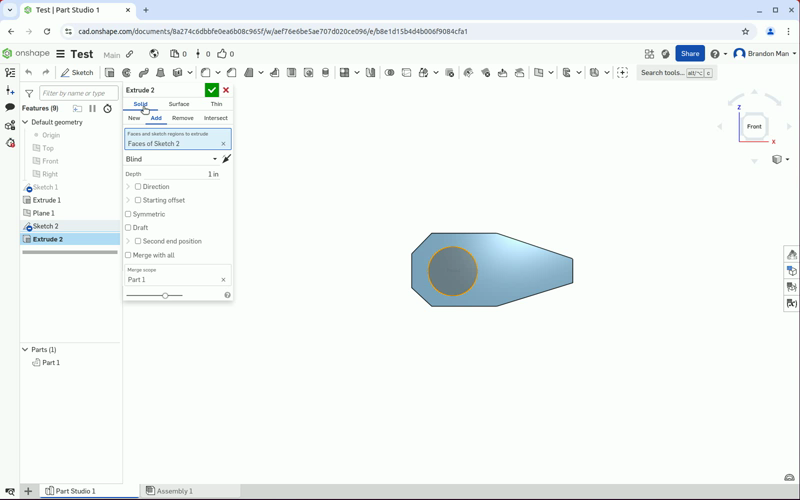
click(143, 106)
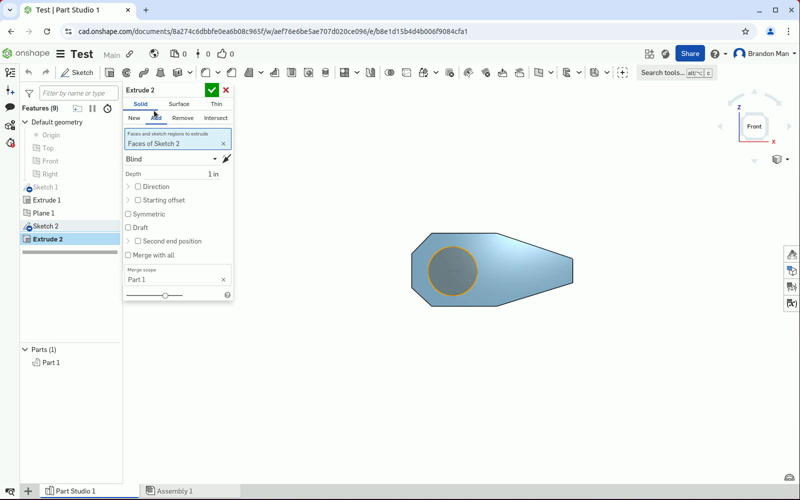
mouse_move(186, 120)
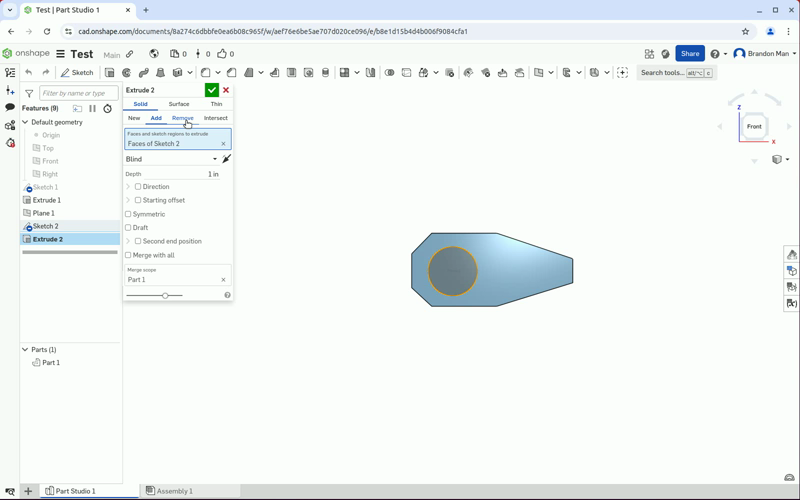
click(186, 120)
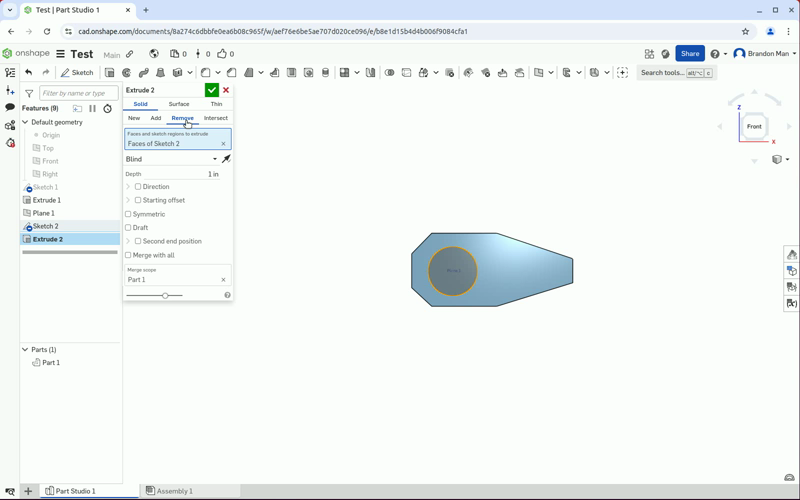
key(tab, 4)
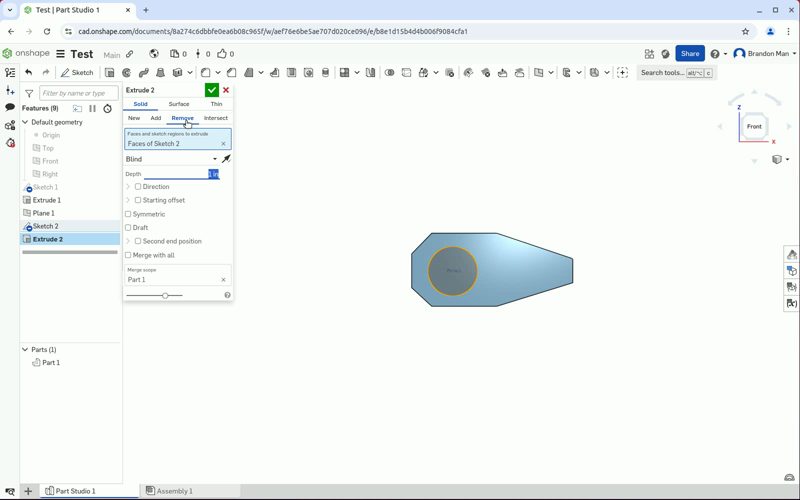
text(3.37)
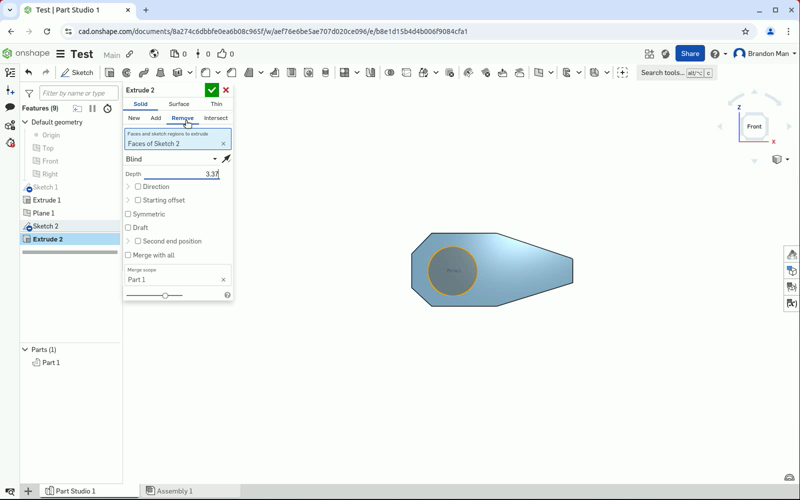
key(tab, 6)
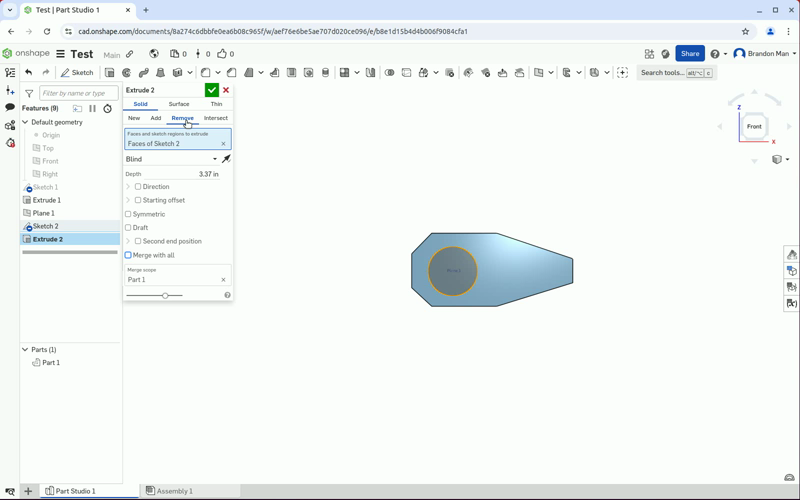
key(space)
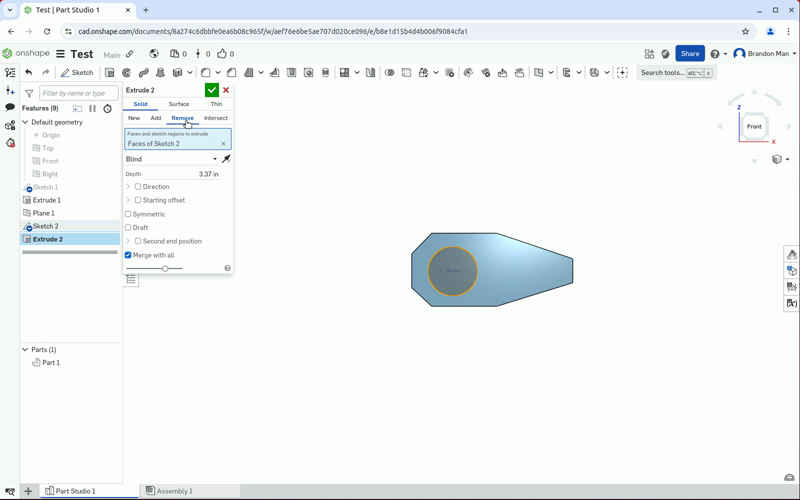
key(enter)
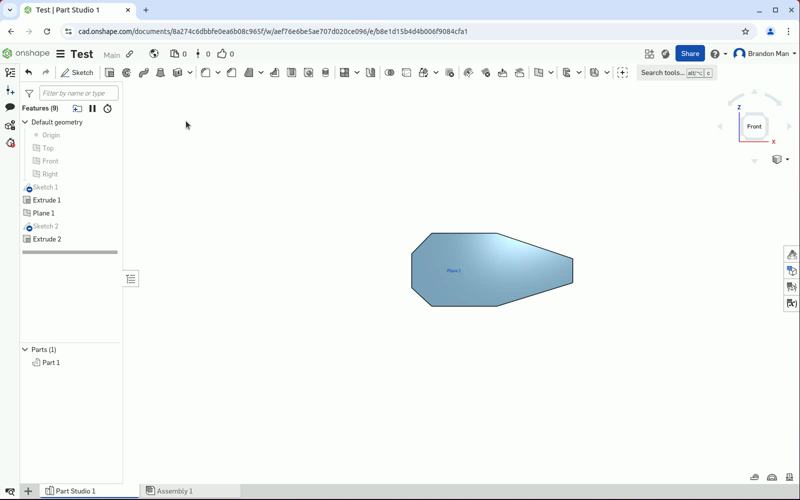
key(shift+h)
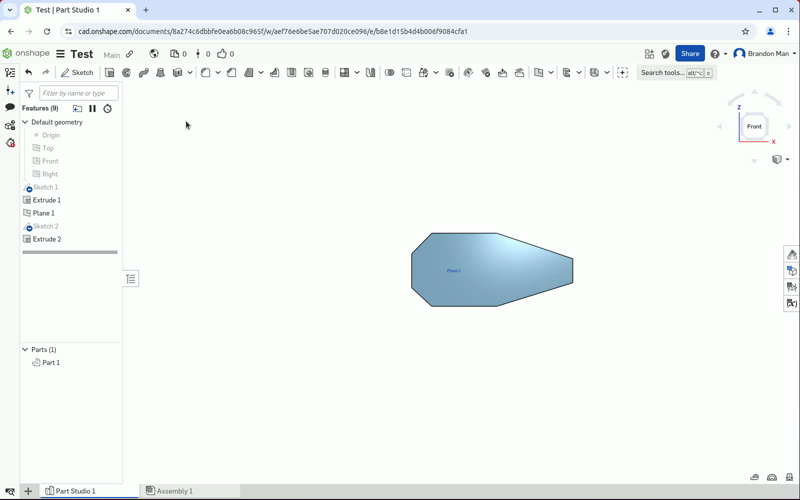
key(shift+h)
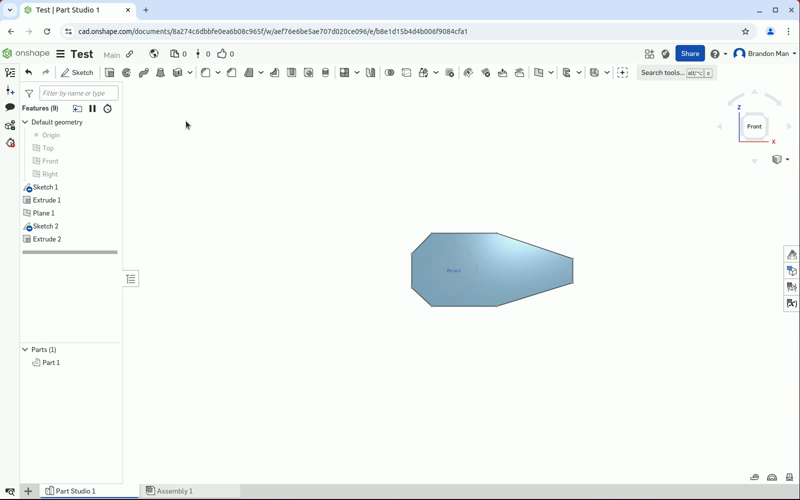
key(shift+7)
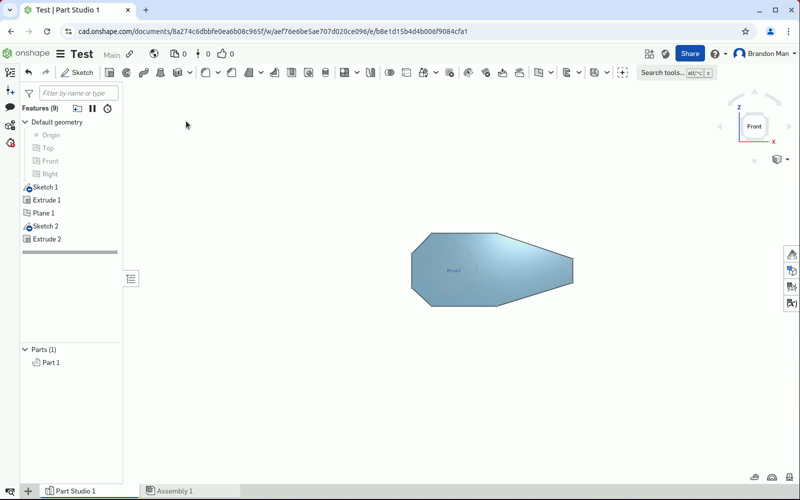
key(left, 2)
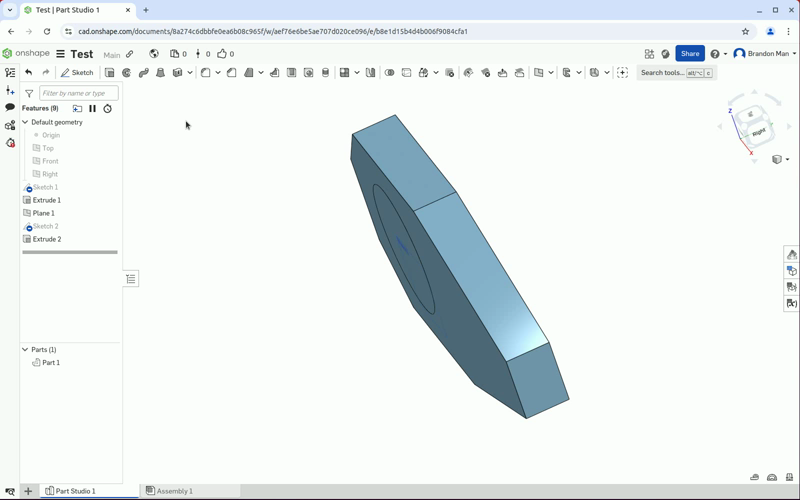
key(down, 2)
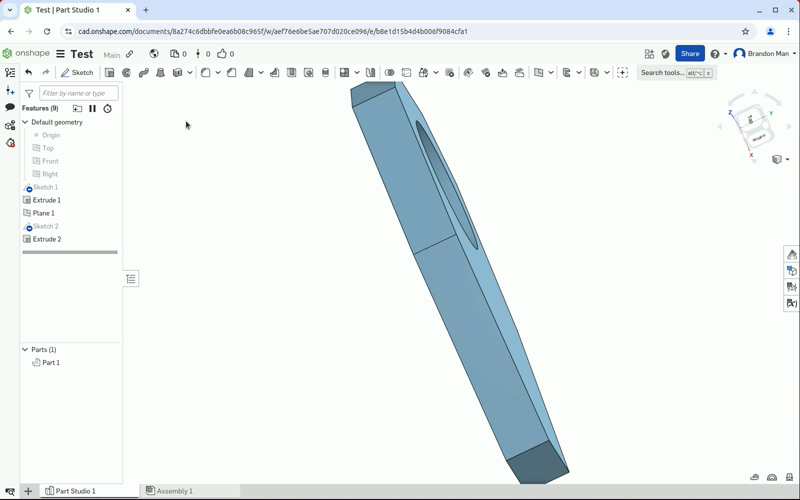
key(up, 2)
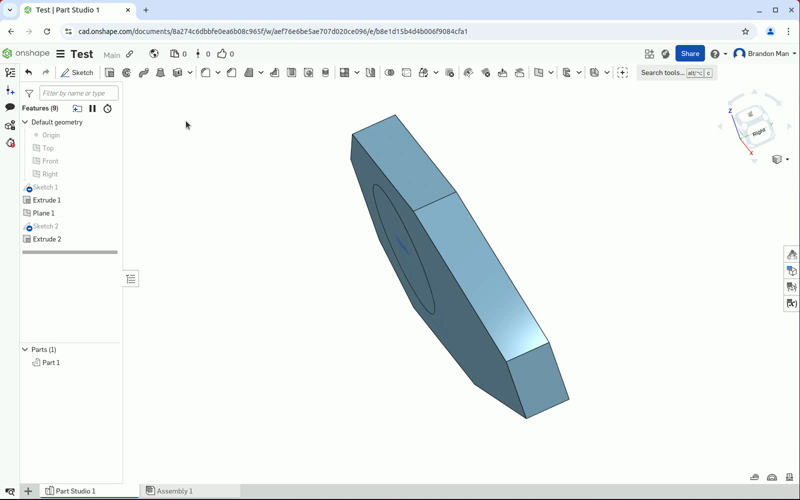
key(right, 2)
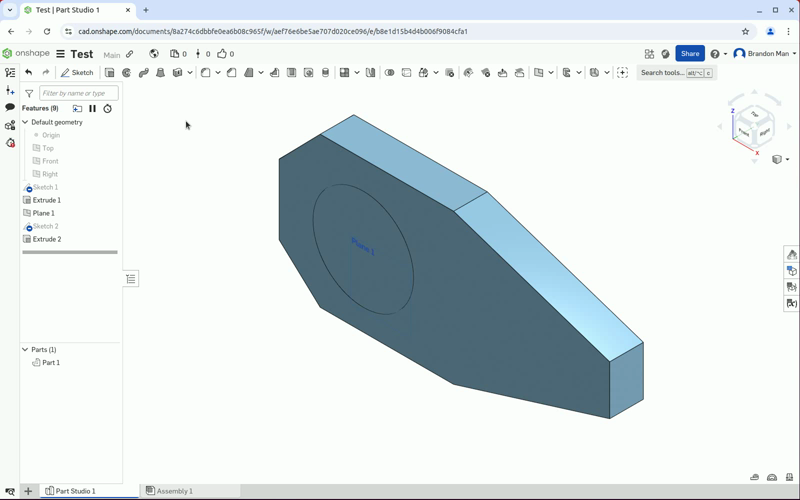
mouse_move(73, 189)
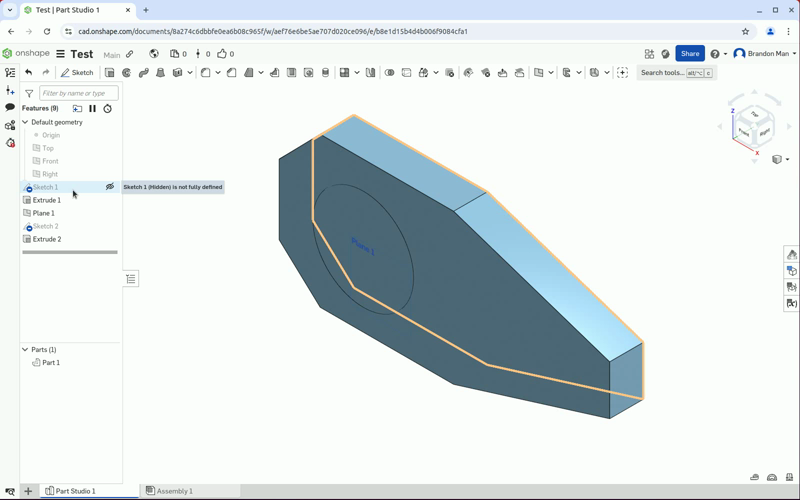
click(73, 189)